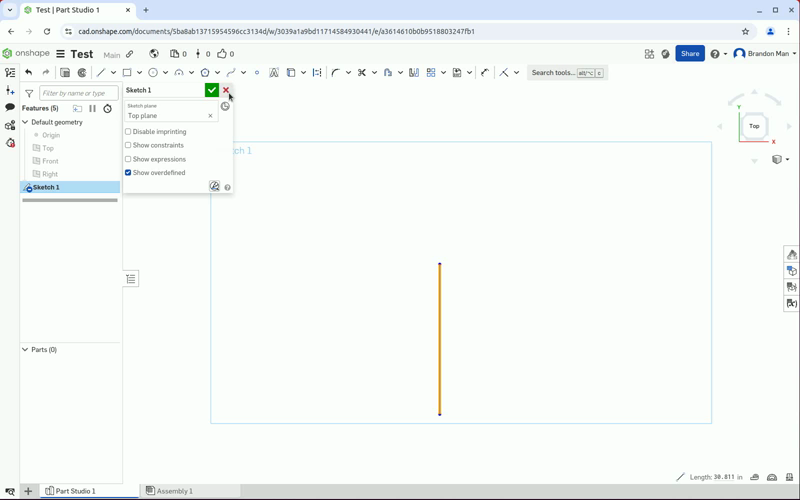
key(shift+h)
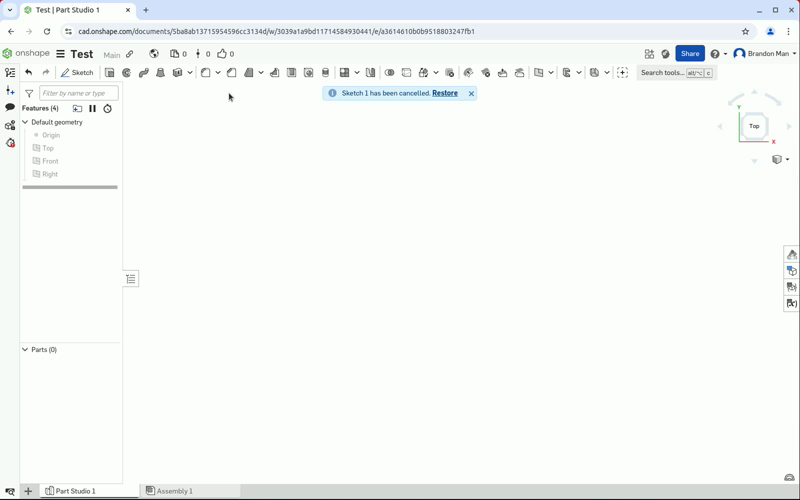
mouse_move(73, 352)
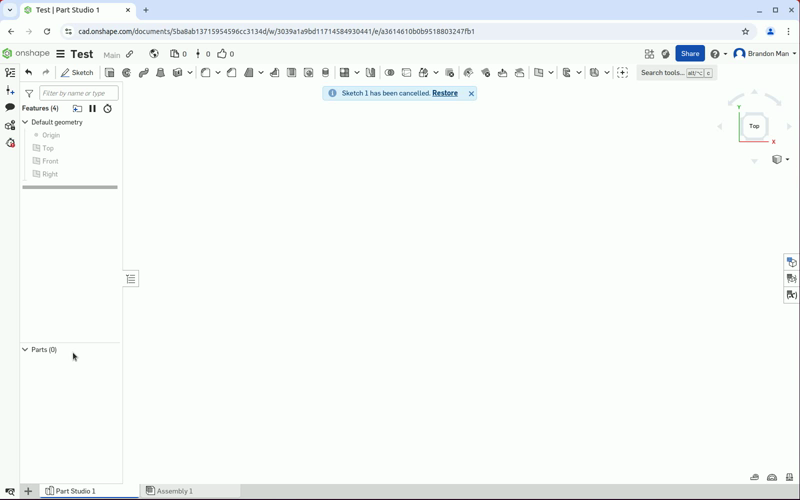
key(y)
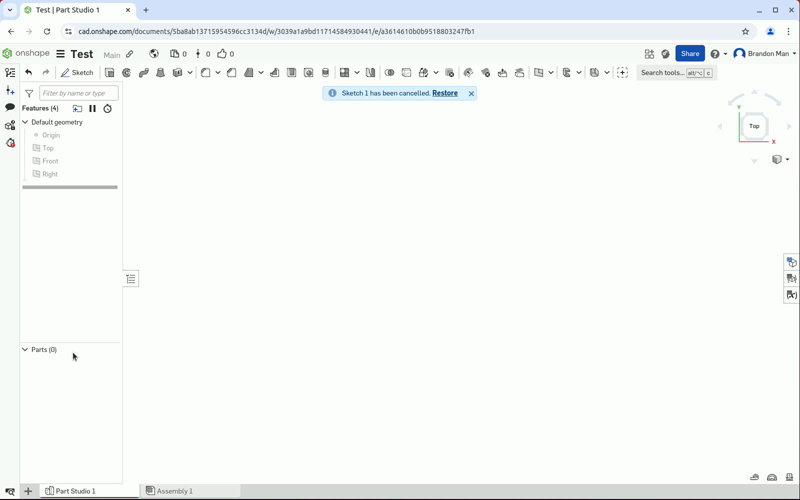
key(shift+p)
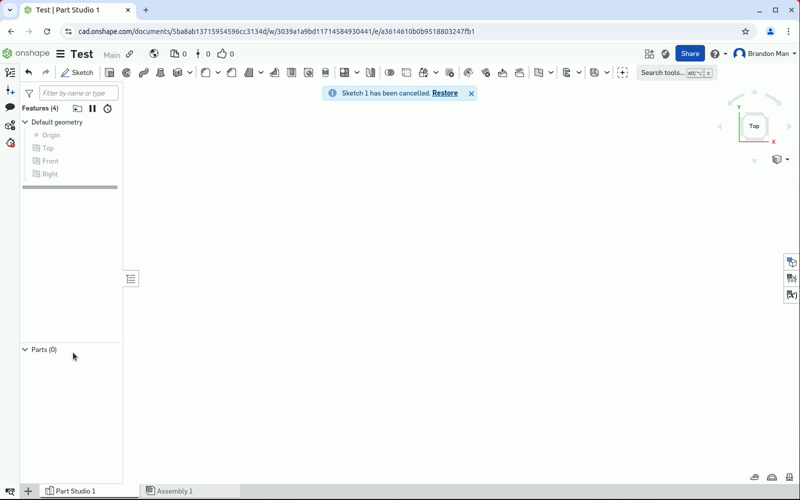
key(space)
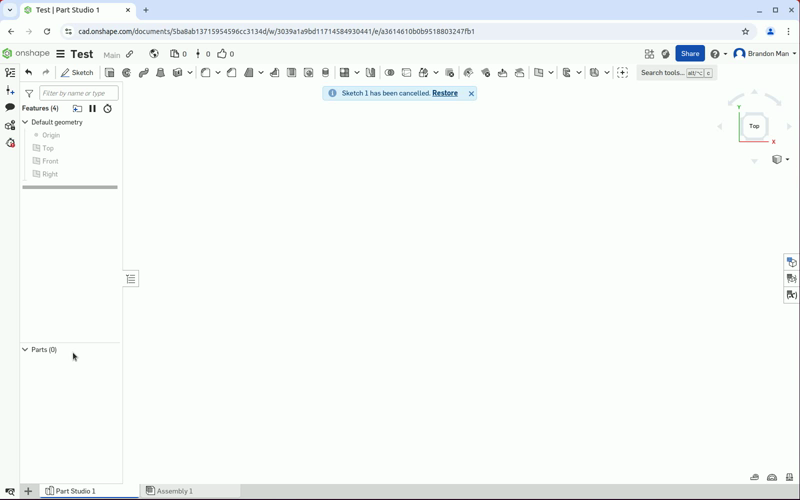
key_down(shift)
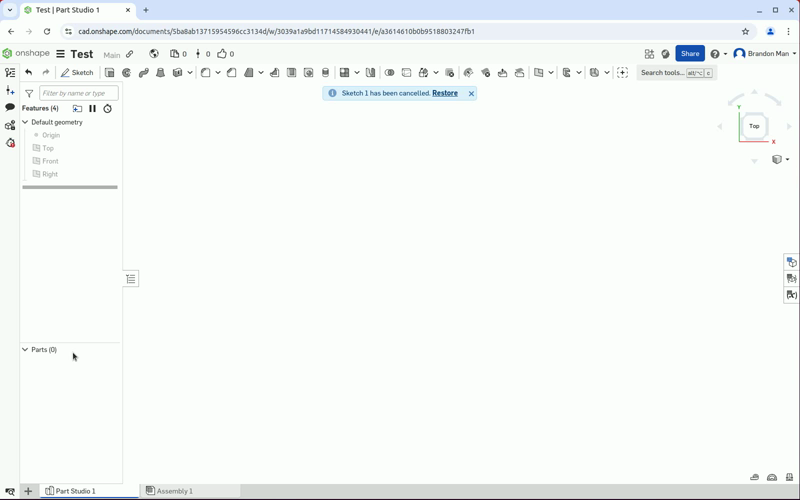
key(up)
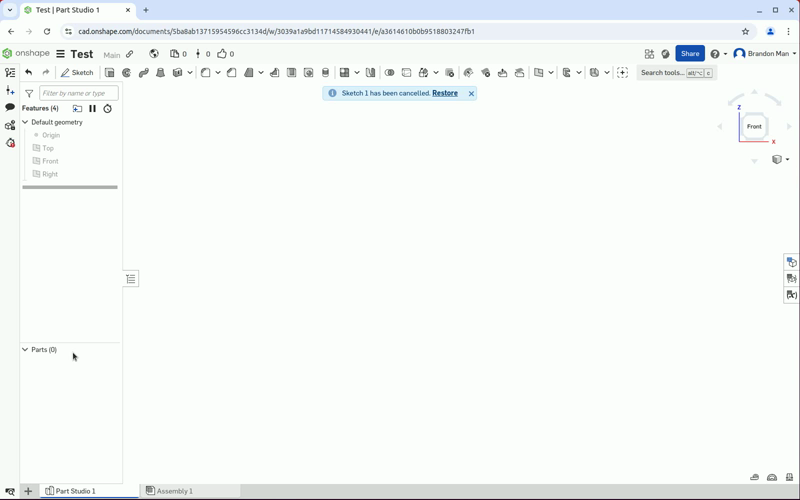
key_up(shift)
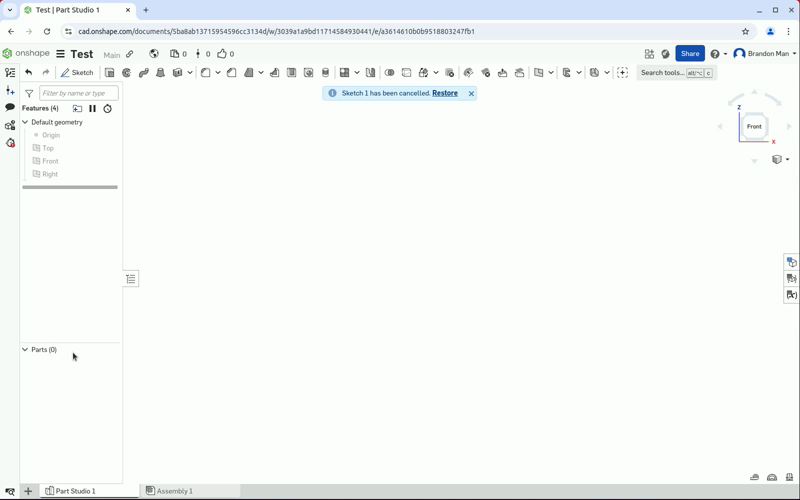
mouse_move(73, 352)
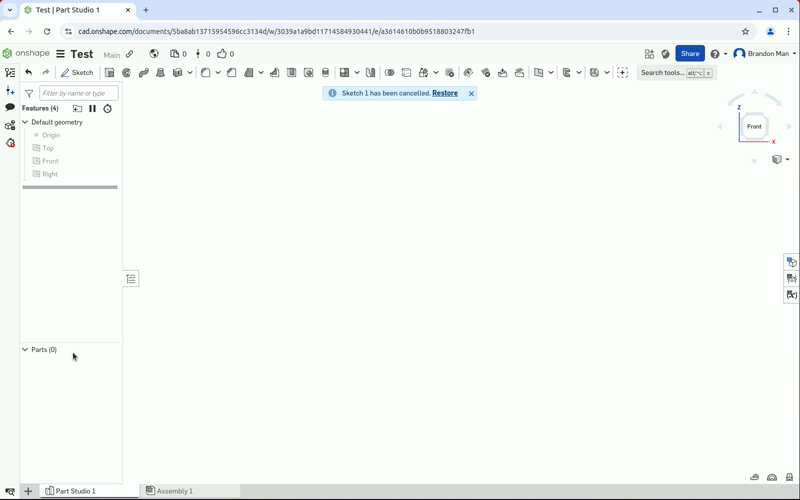
key(shift+y)
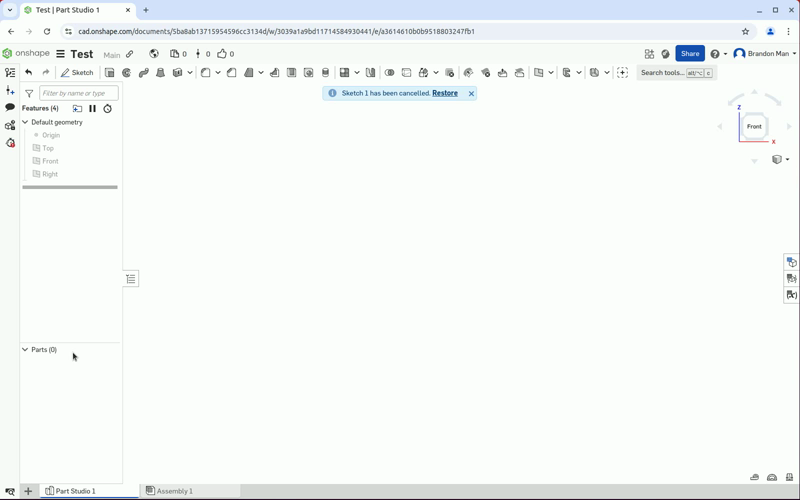
key(shift+s)
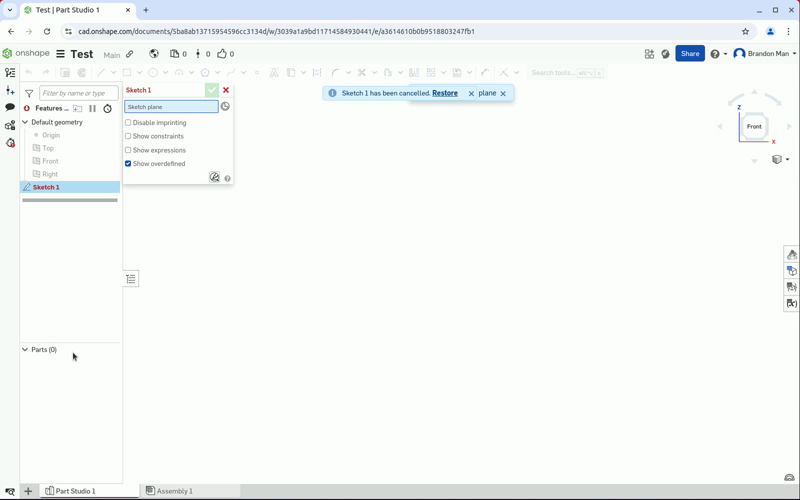
mouse_move(73, 163)
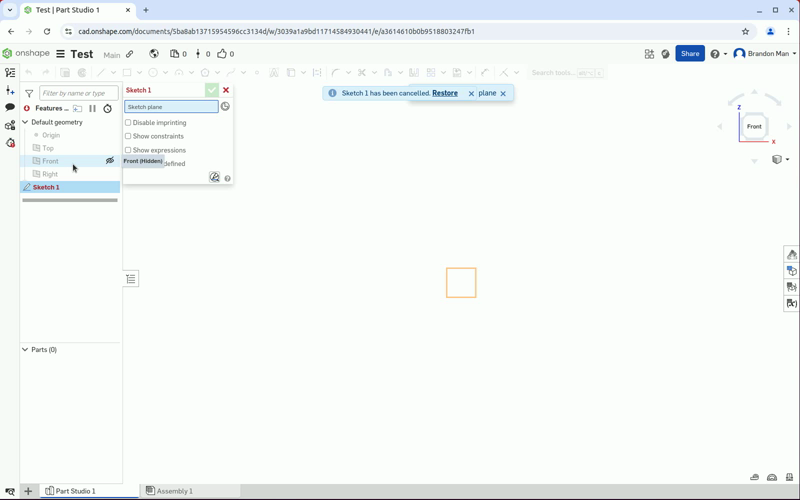
click(73, 163)
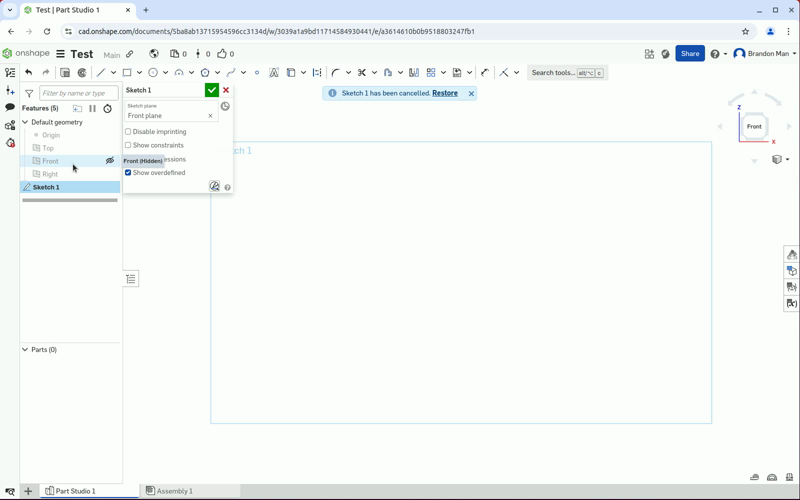
mouse_move(73, 352)
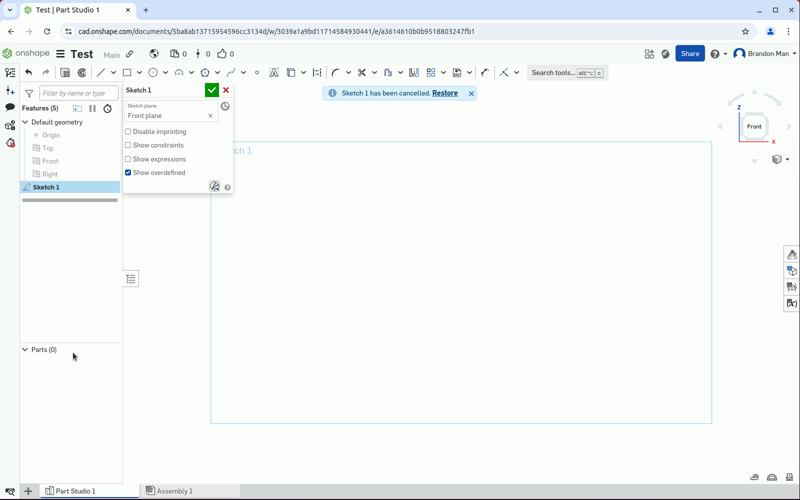
key(y)
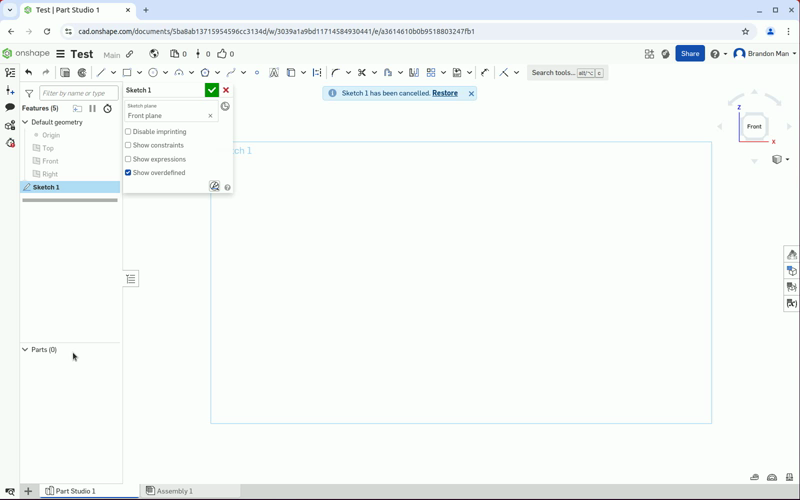
key(l)
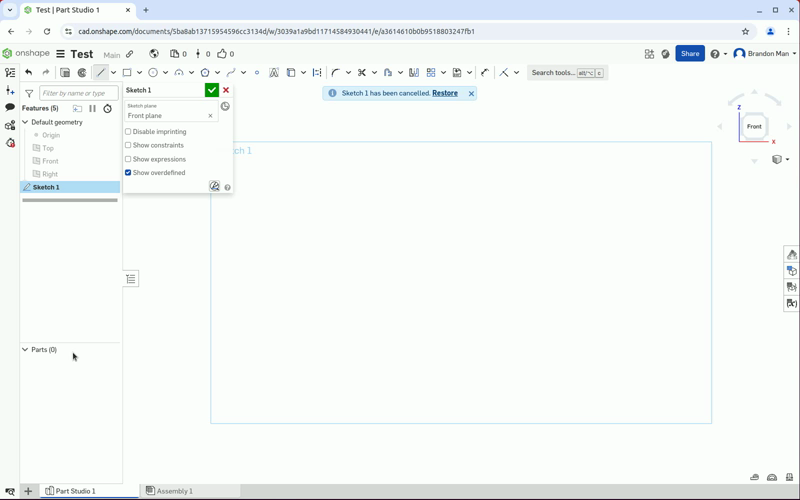
key_down(shift)
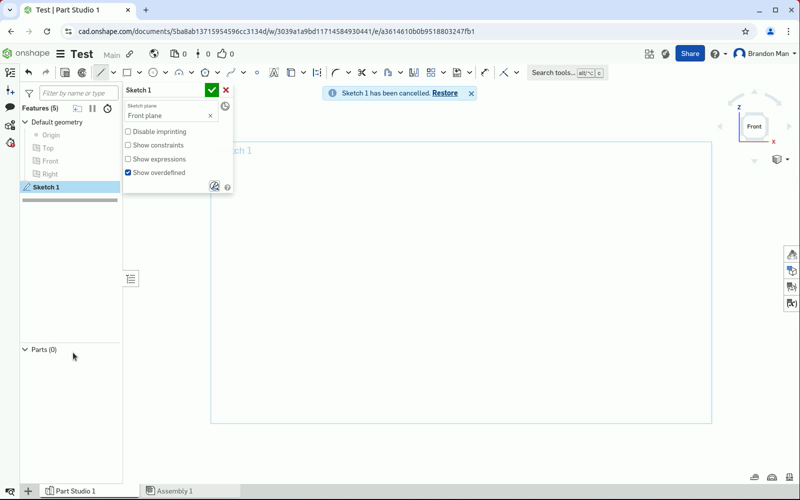
mouse_move(460, 282)
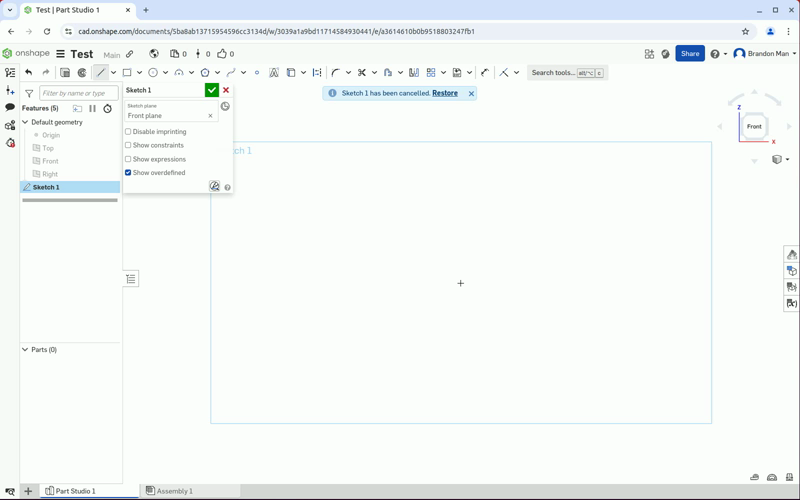
click(460, 282)
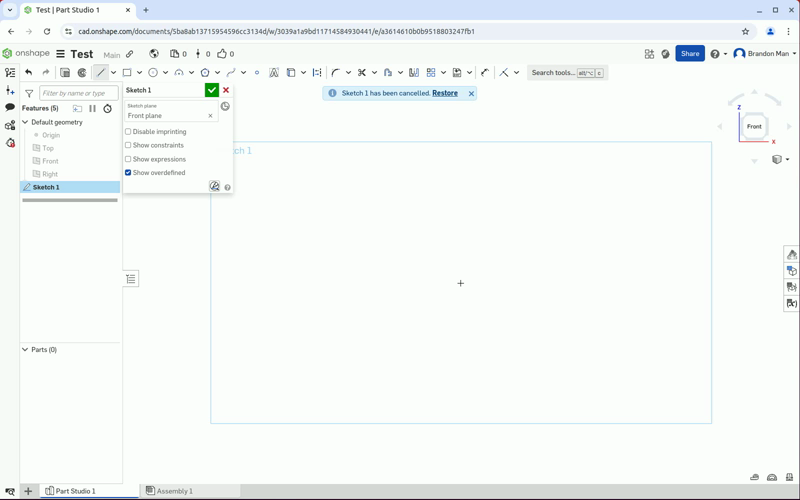
key_up(shift)
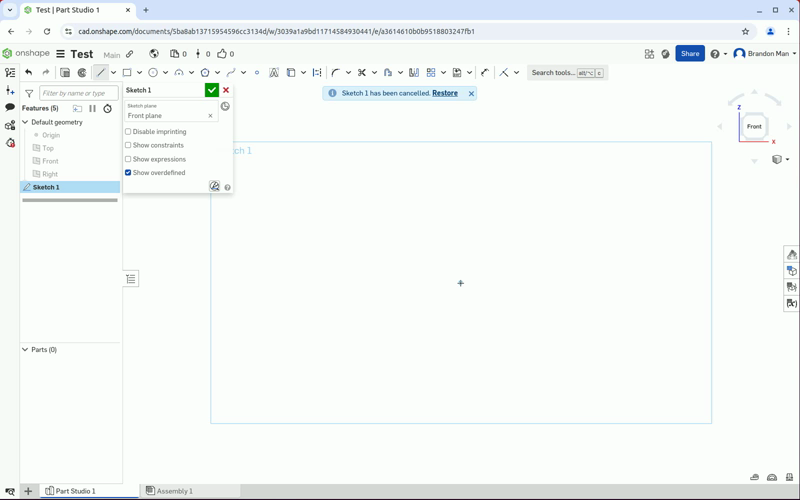
key_down(shift)
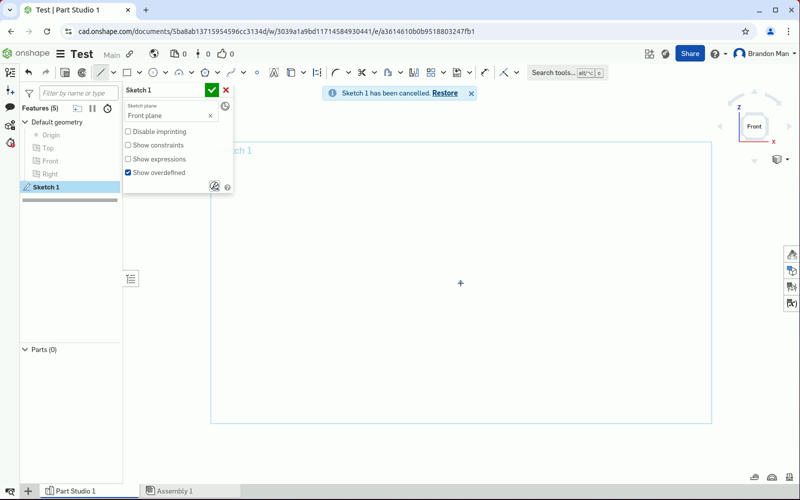
mouse_move(573, 282)
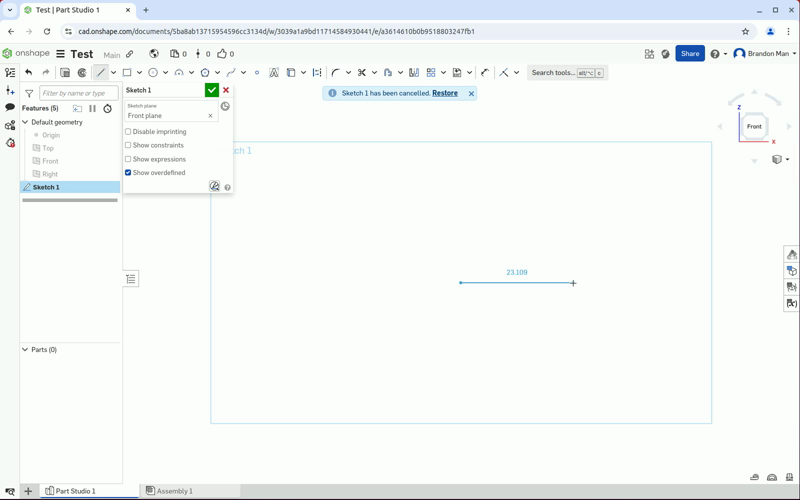
click(573, 282)
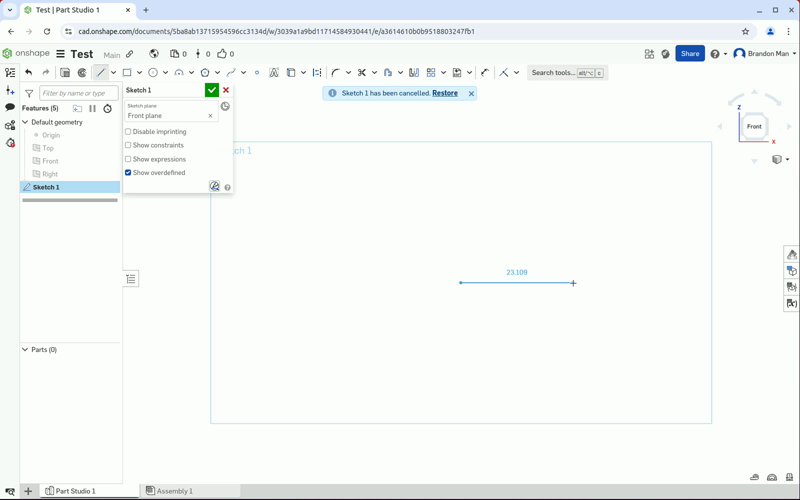
key_up(shift)
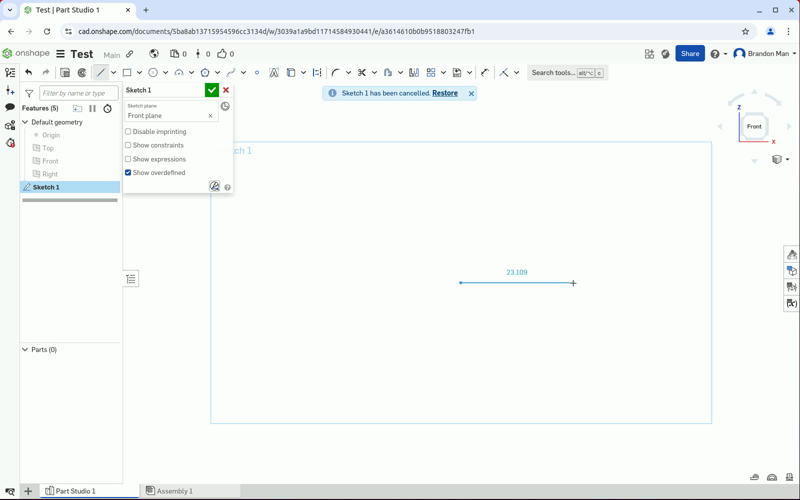
key_down(shift)
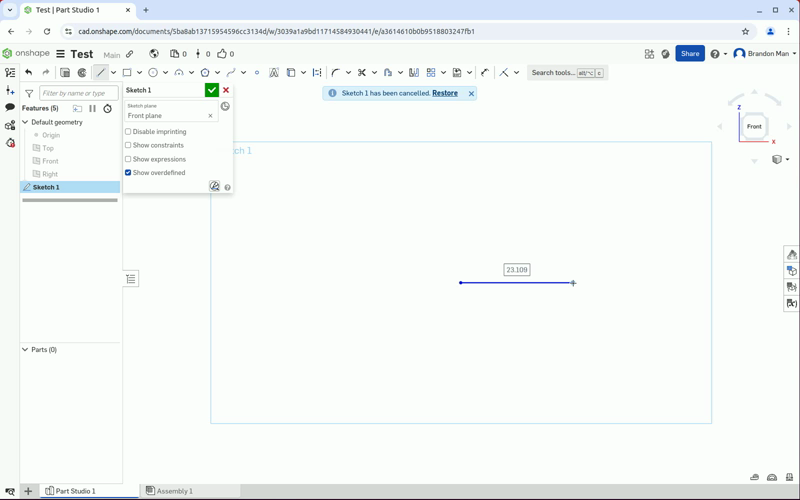
mouse_move(460, 208)
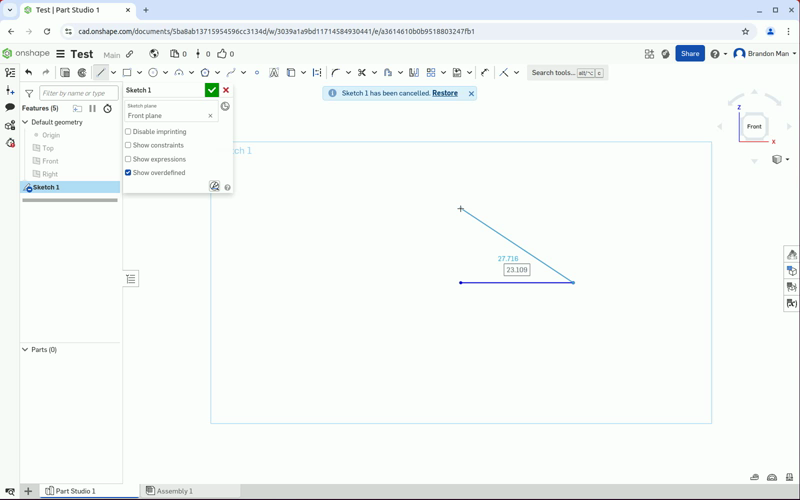
click(460, 208)
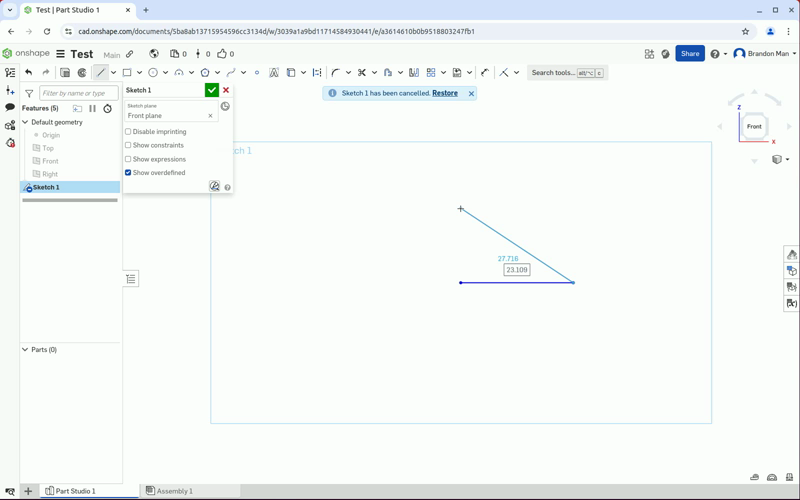
key_up(shift)
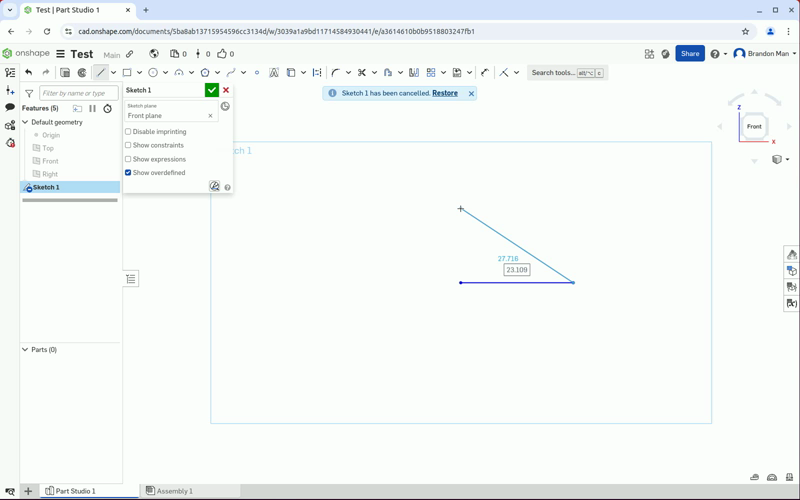
key_down(shift)
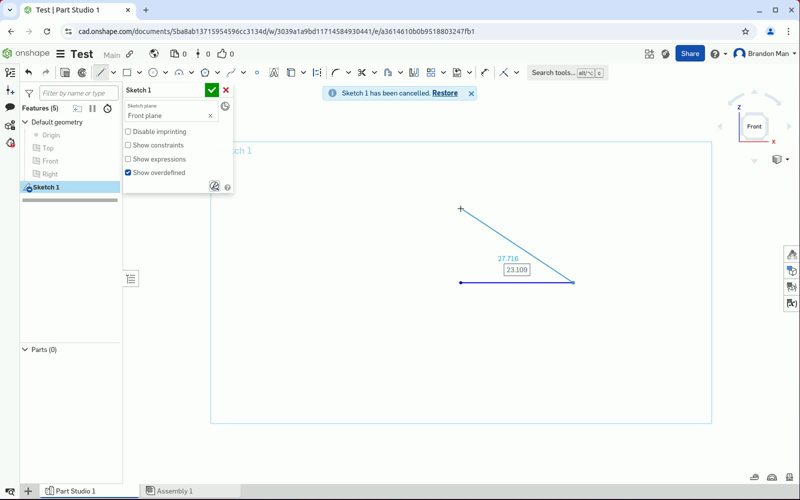
mouse_move(460, 282)
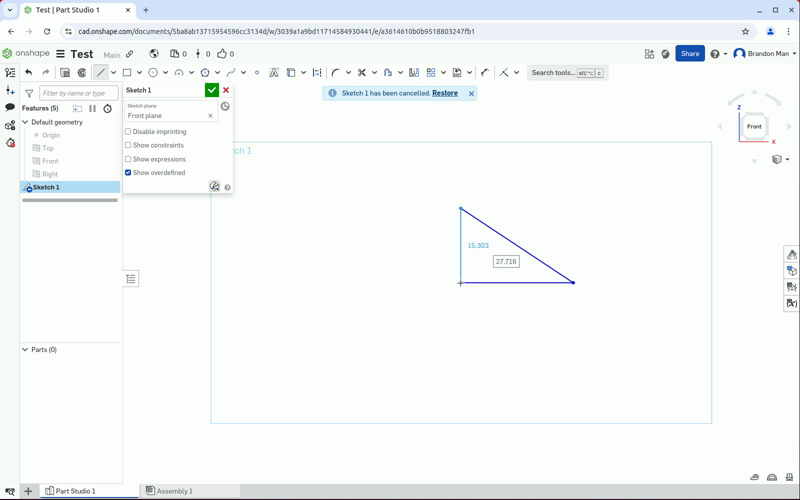
key_up(shift)
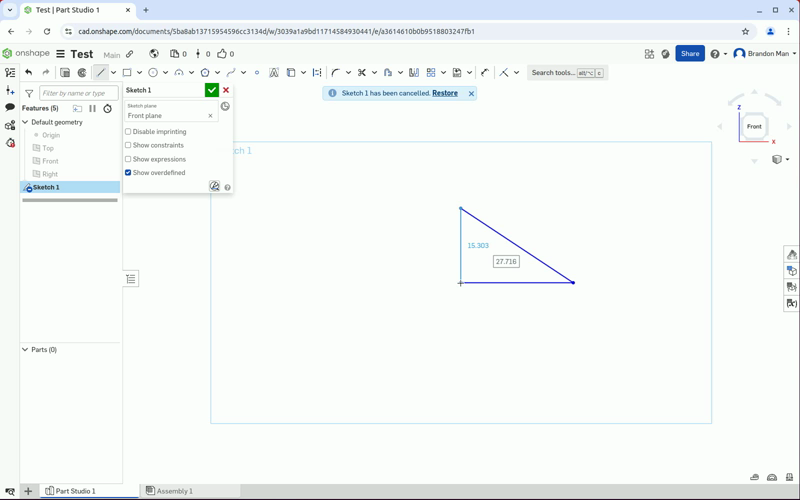
click(460, 282)
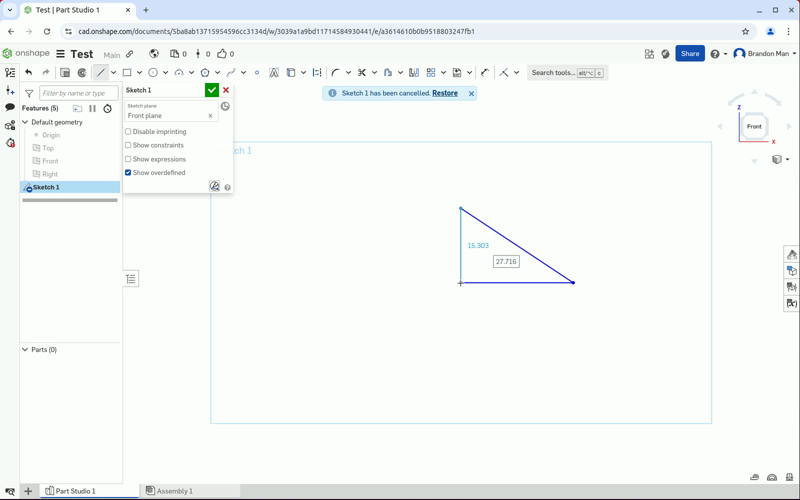
key(esc)
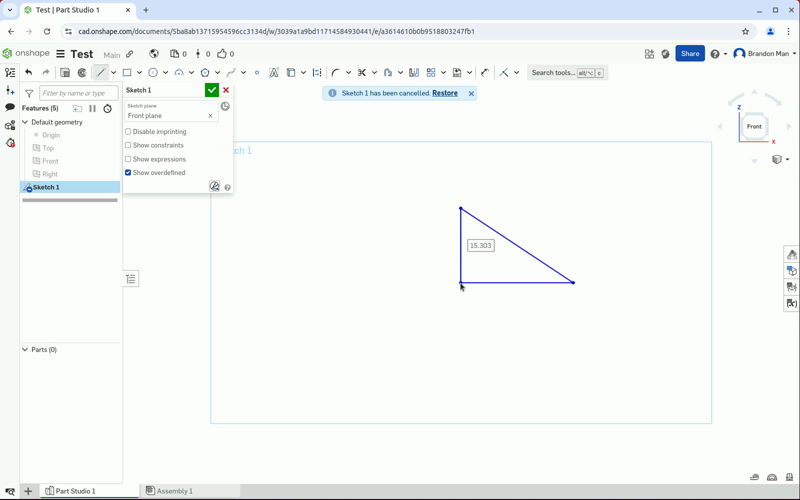
mouse_move(518, 270)
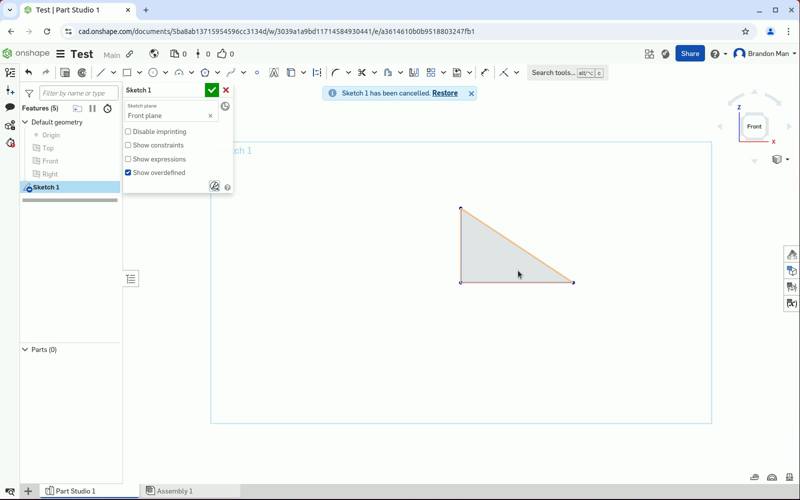
click(518, 270)
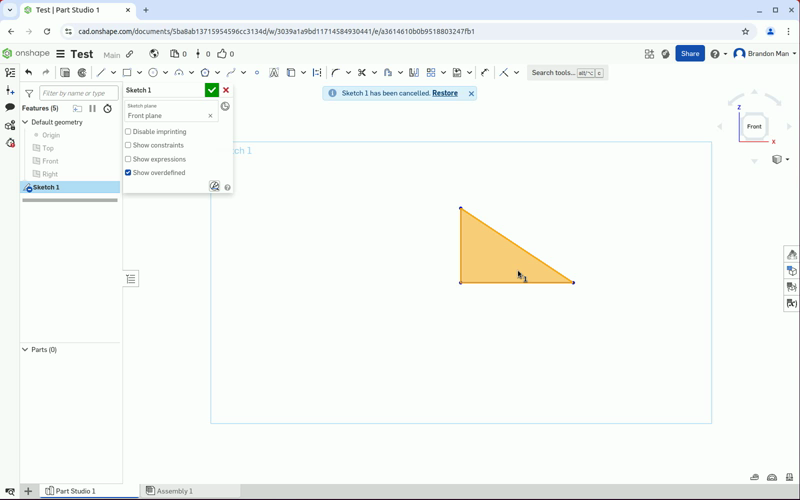
mouse_move(73, 352)
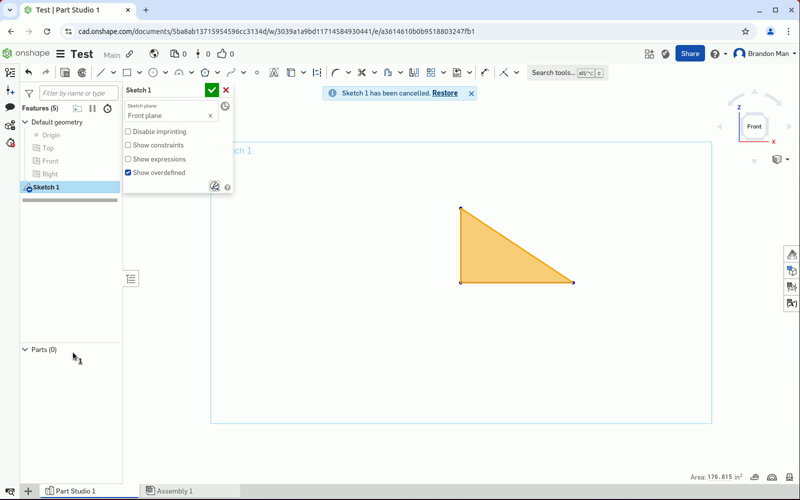
key(shift+y)
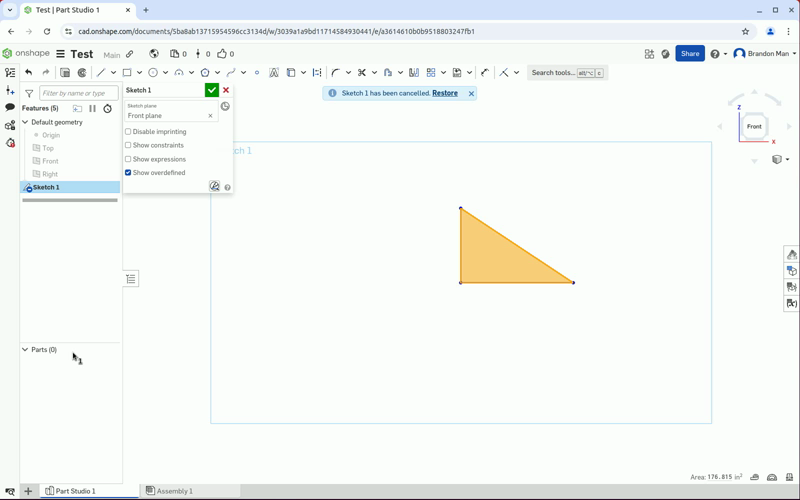
key(shift+e)
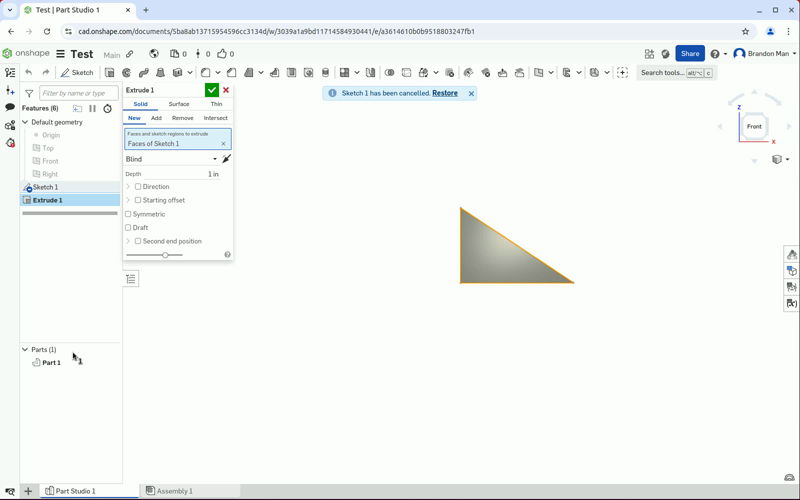
mouse_move(143, 106)
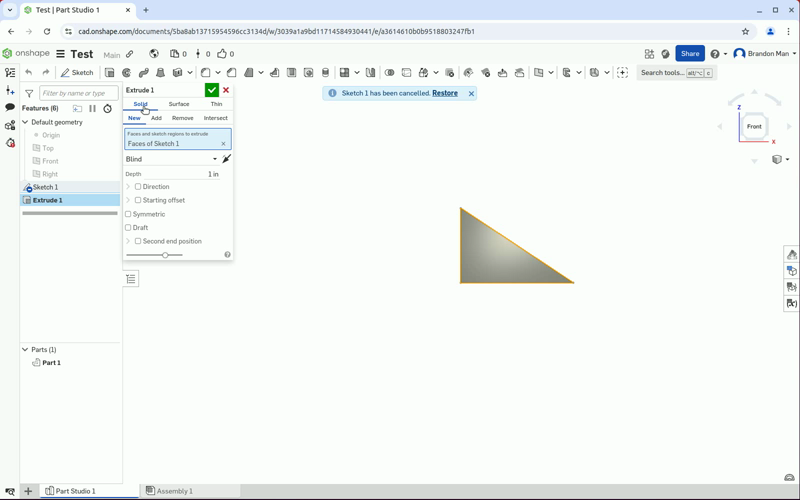
click(143, 106)
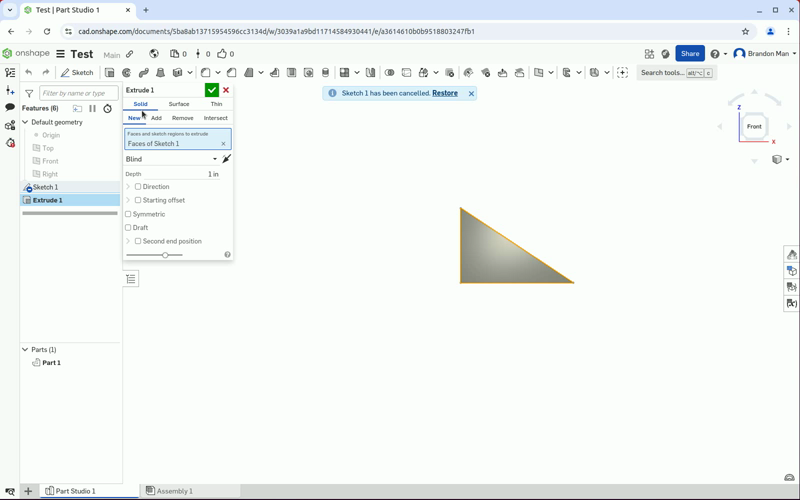
mouse_move(137, 120)
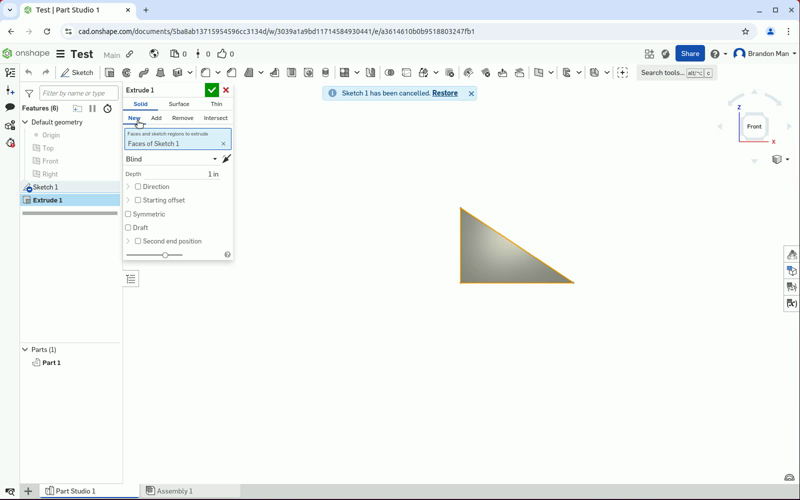
click(137, 120)
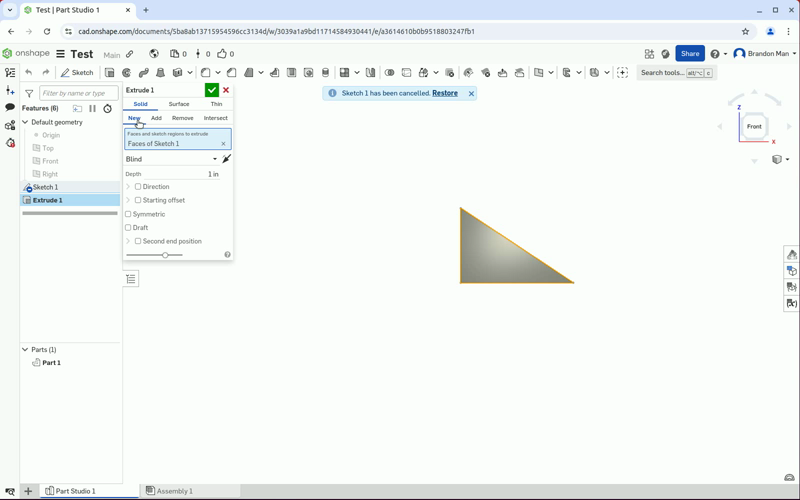
key(tab, 4)
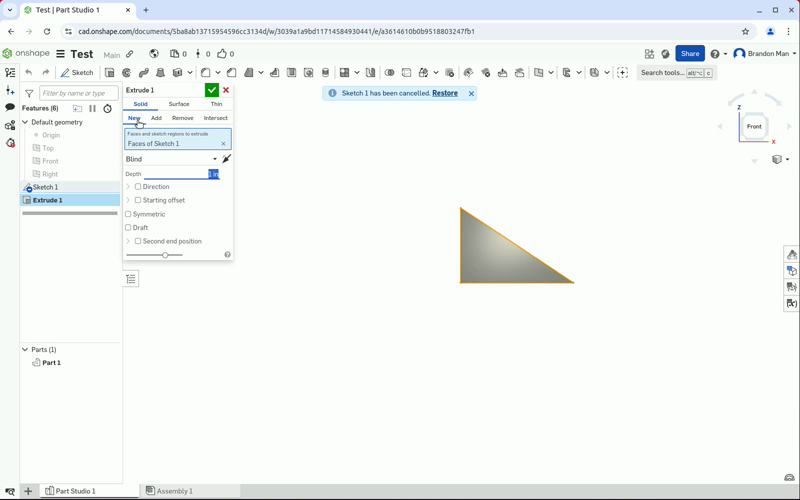
text(7.703)
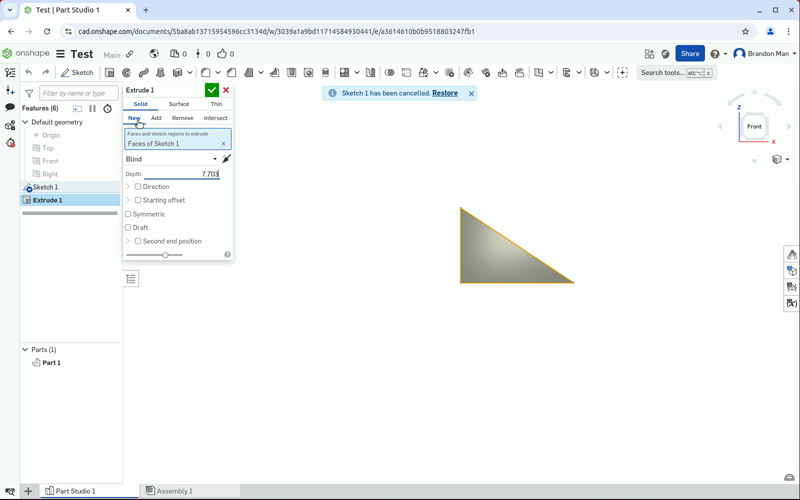
key(enter)
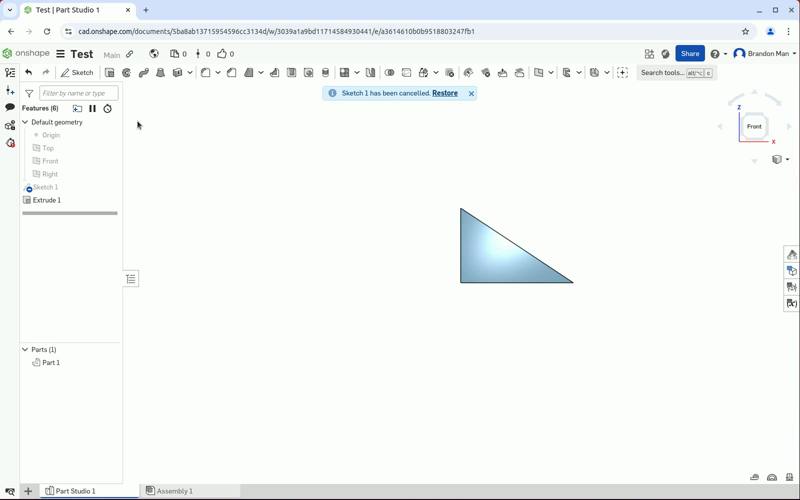
key(shift+h)
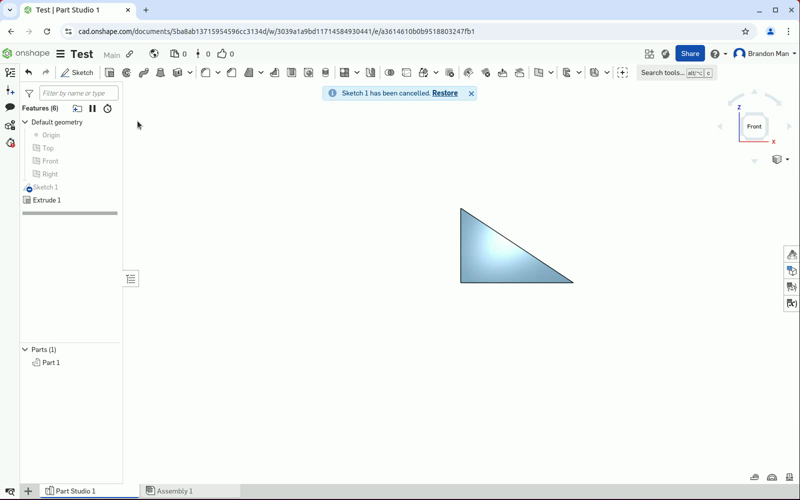
key(shift+h)
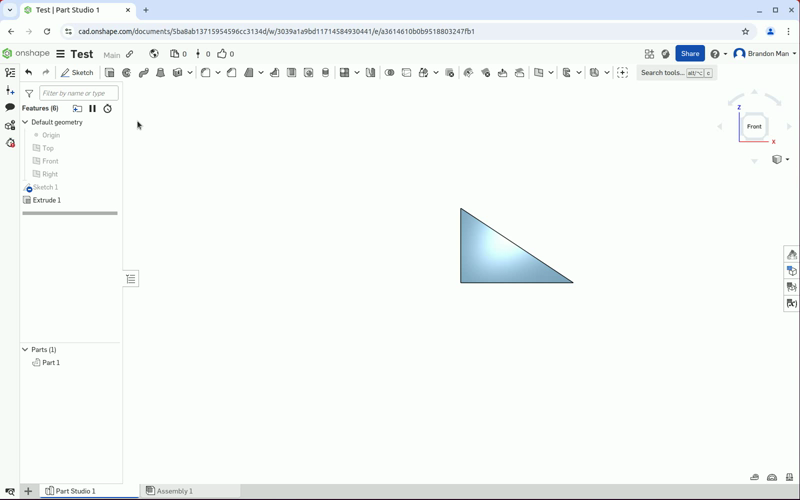
mouse_move(73, 189)
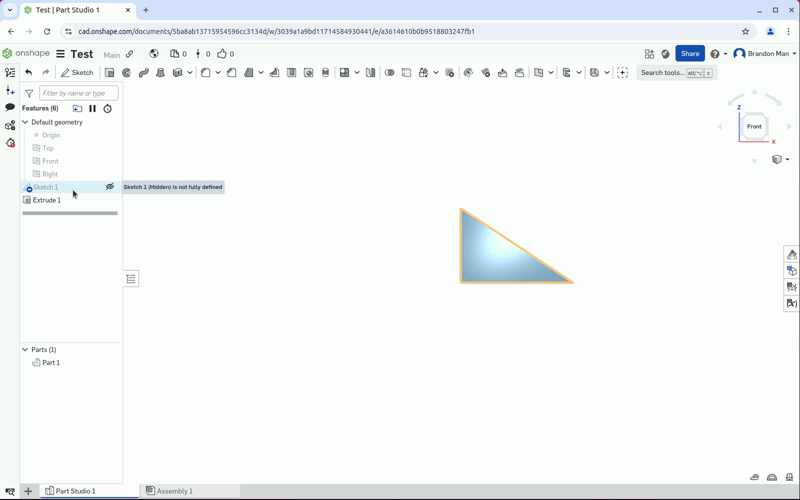
click(73, 189)
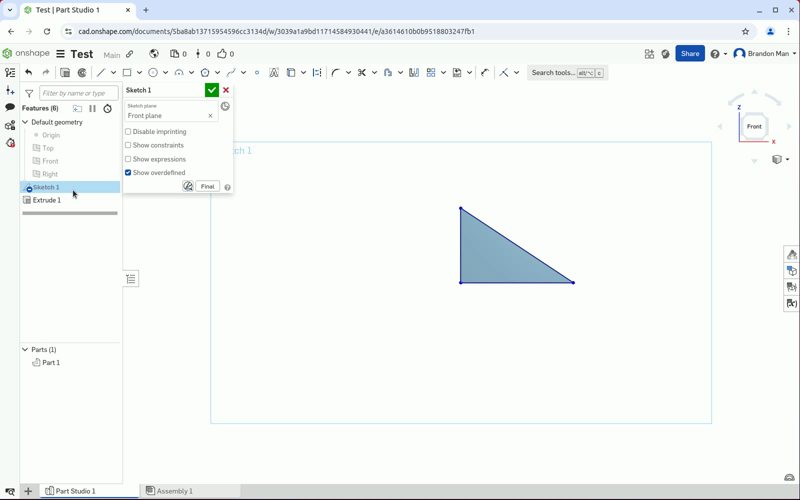
mouse_move(229, 92)
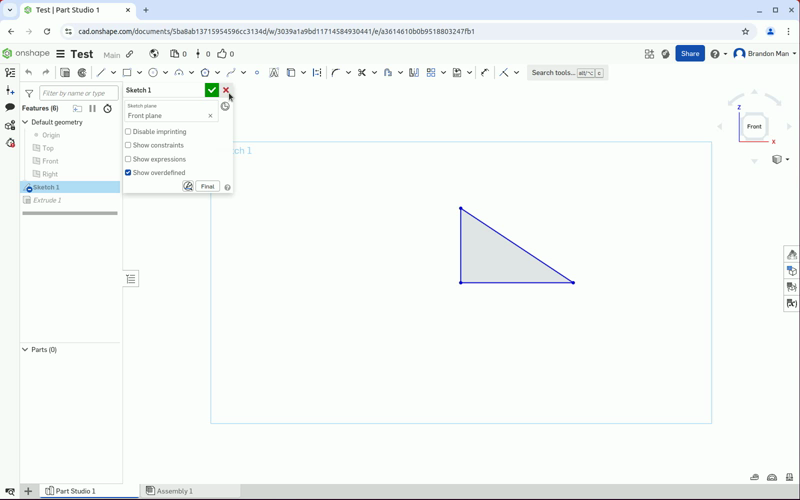
click(229, 92)
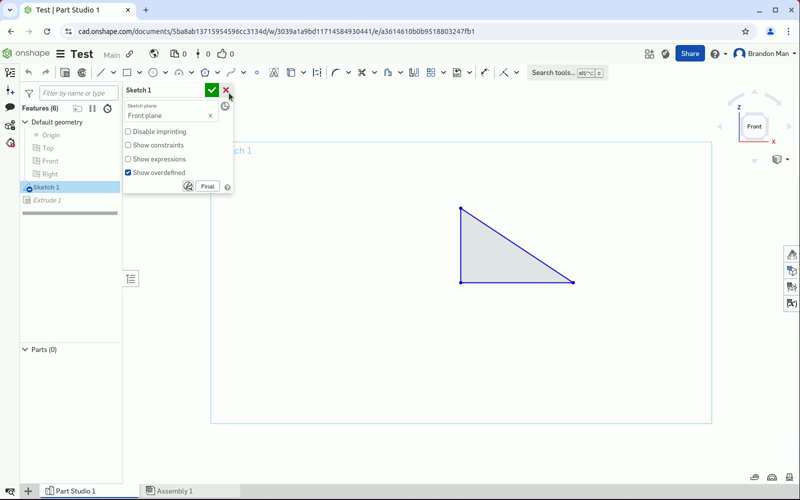
key(shift+s)
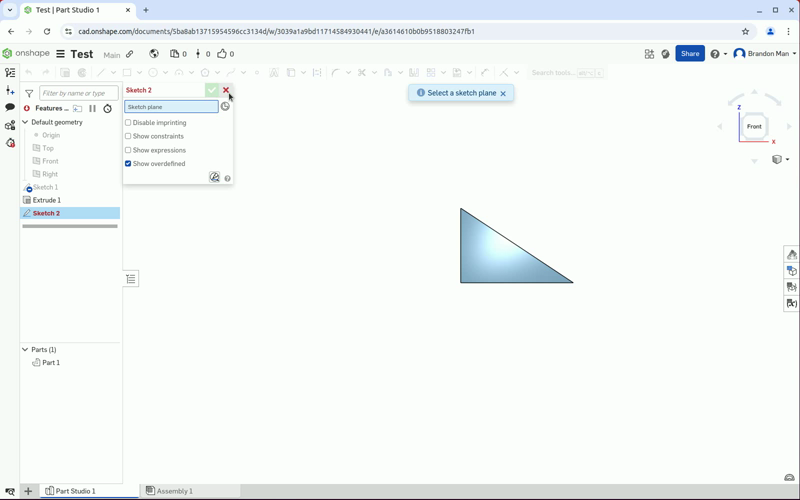
mouse_move(73, 163)
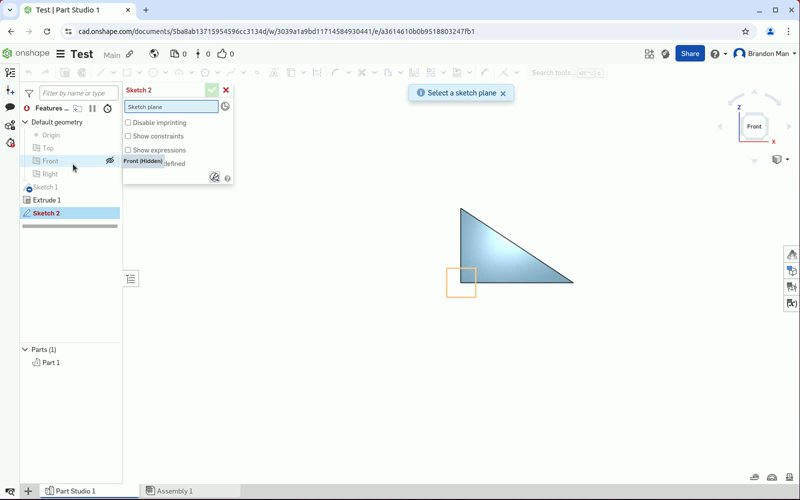
click(73, 163)
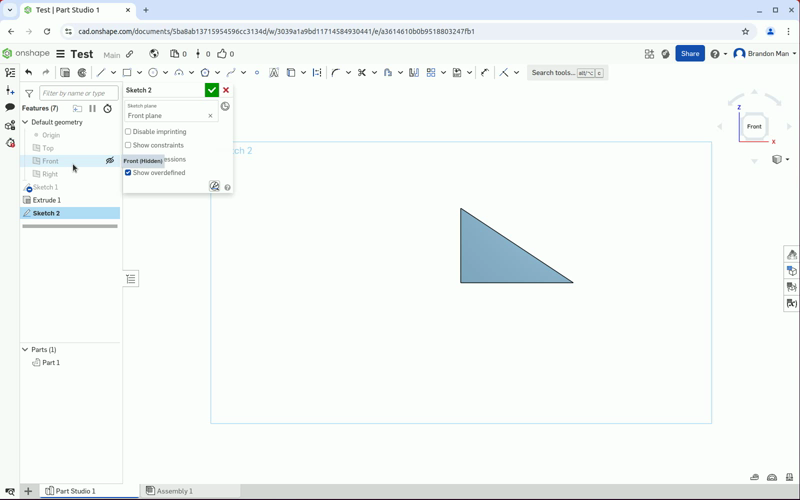
mouse_move(73, 352)
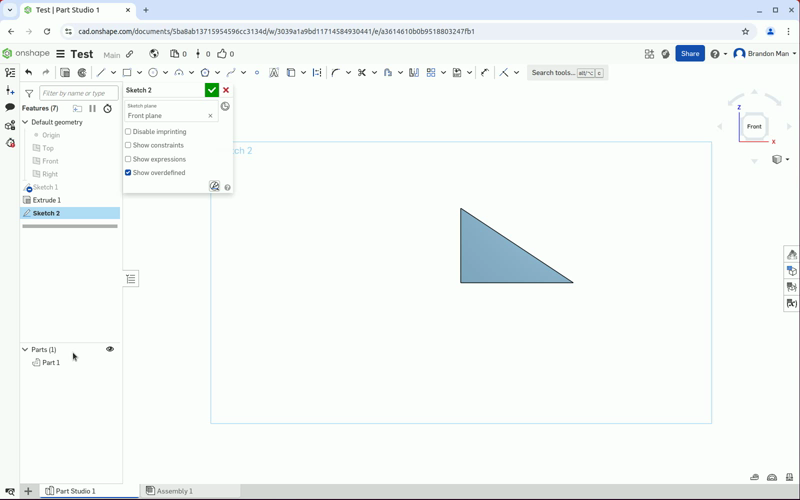
key(y)
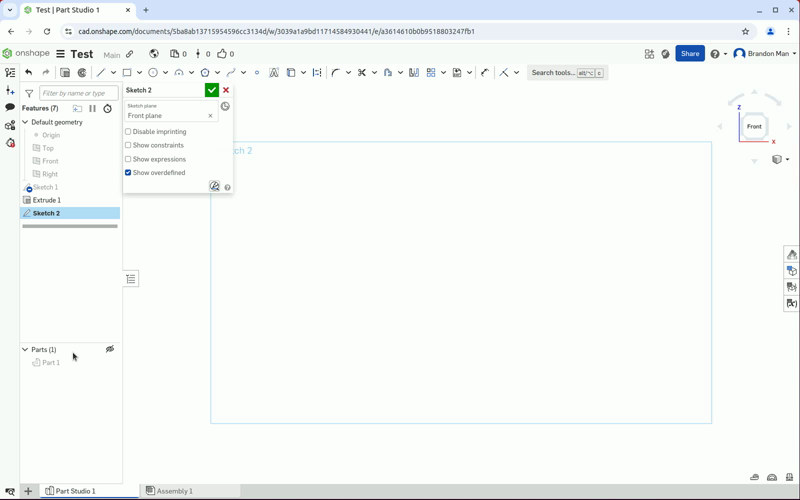
key(l)
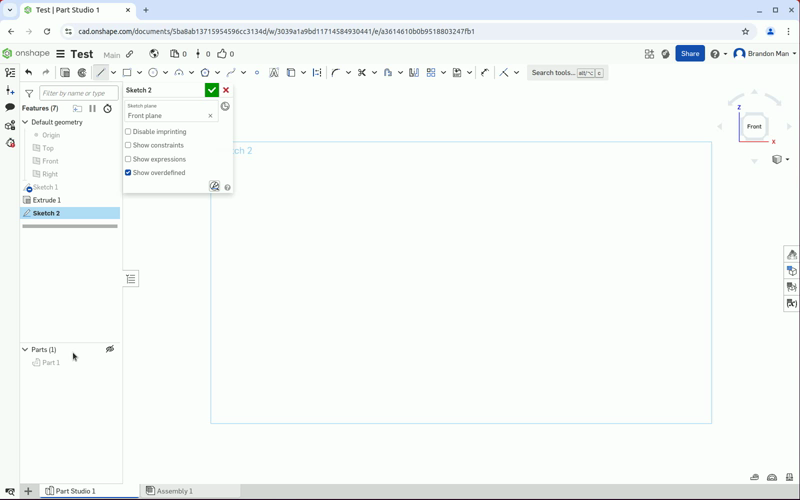
key_down(shift)
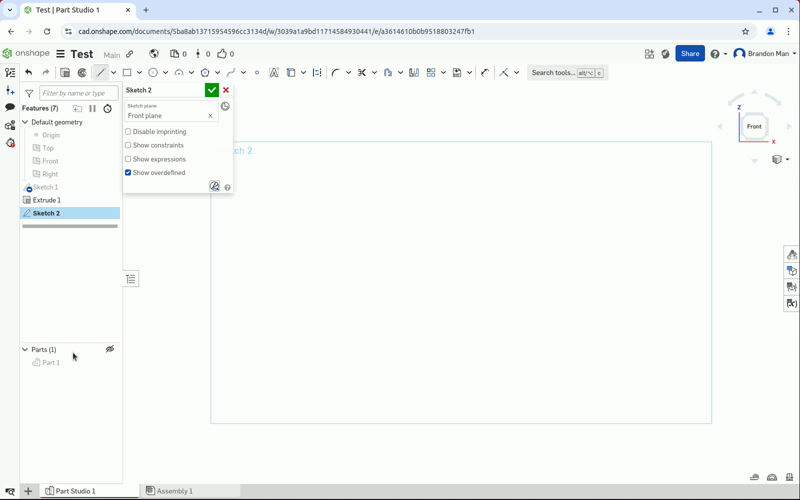
mouse_move(460, 282)
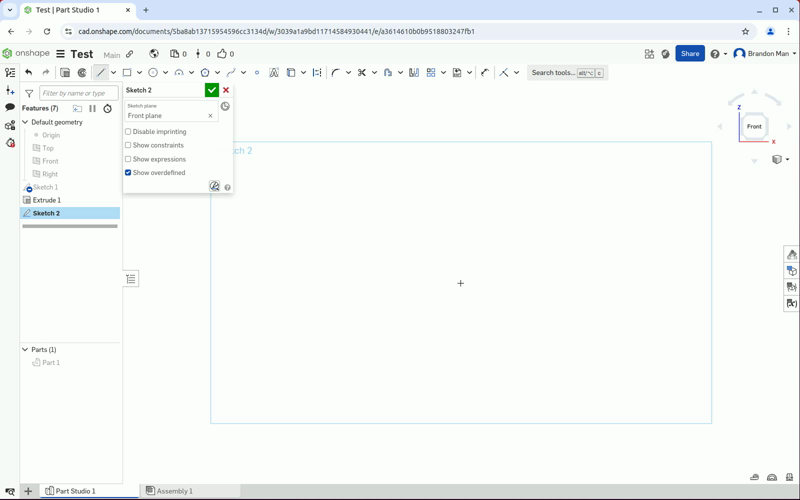
click(460, 282)
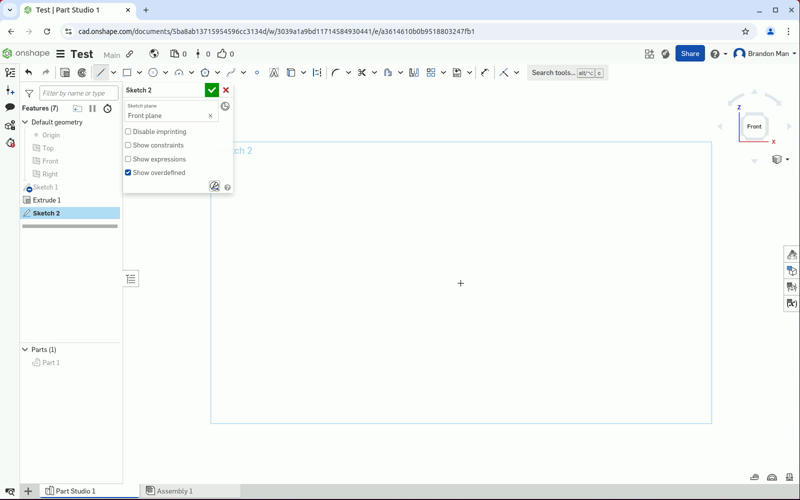
key_up(shift)
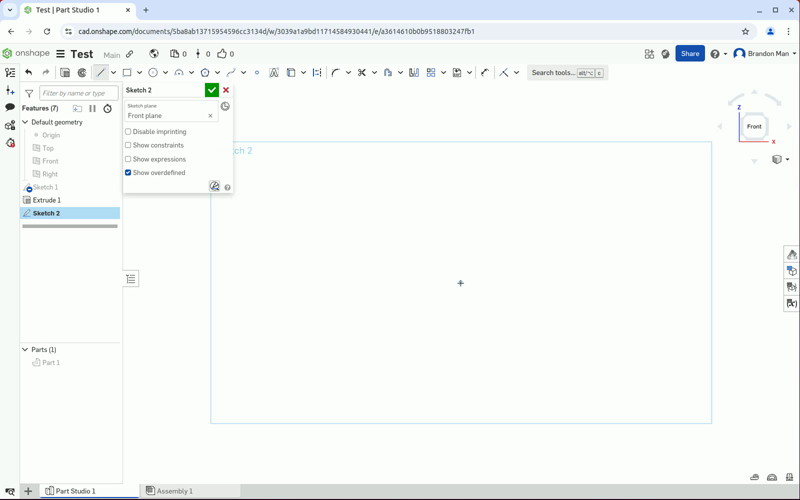
key_down(shift)
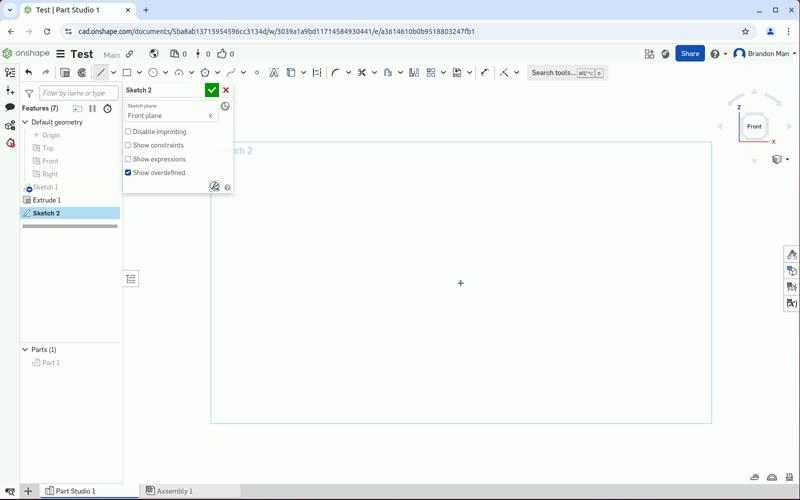
mouse_move(573, 282)
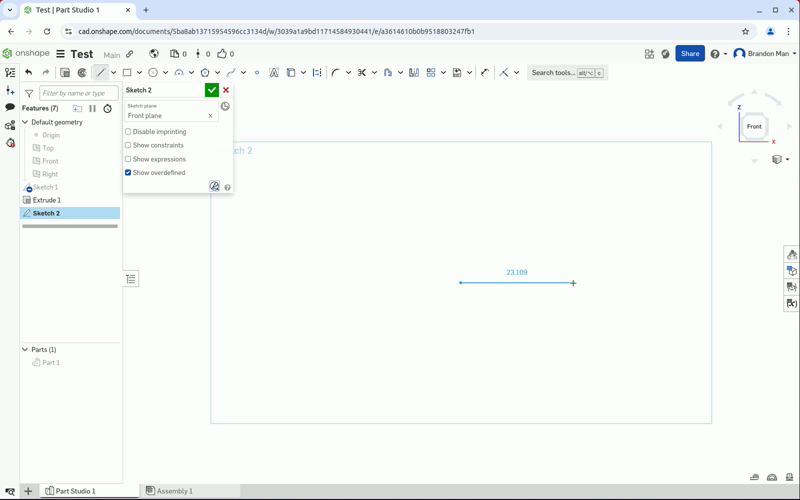
click(573, 282)
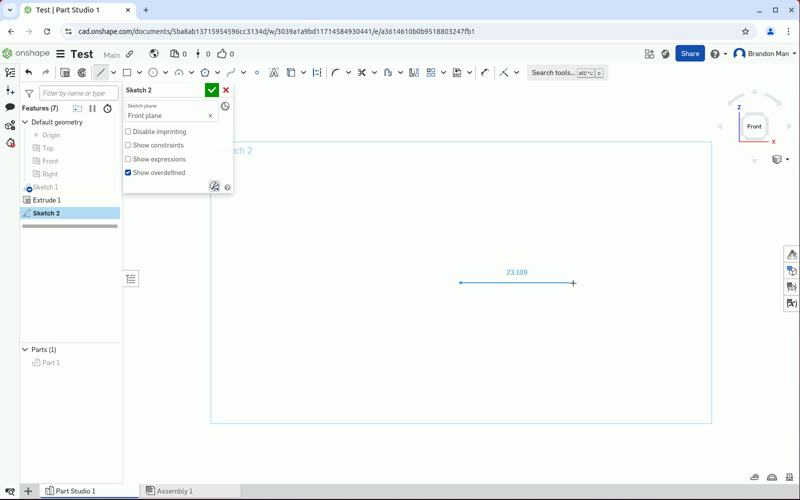
key_up(shift)
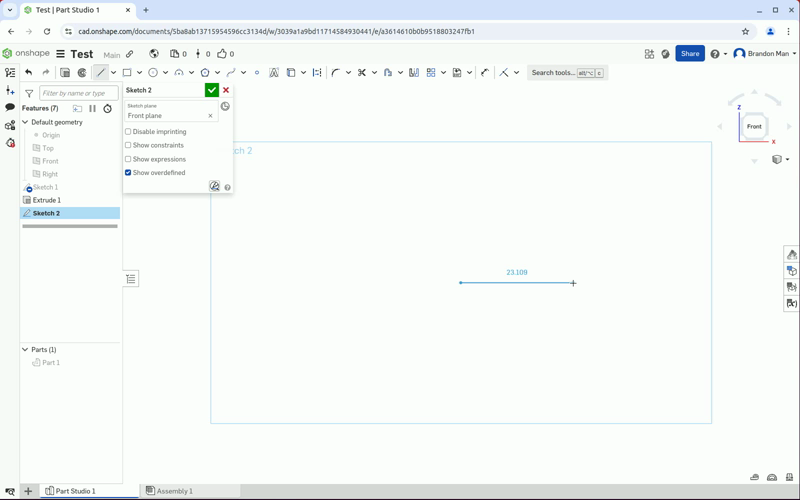
key_down(shift)
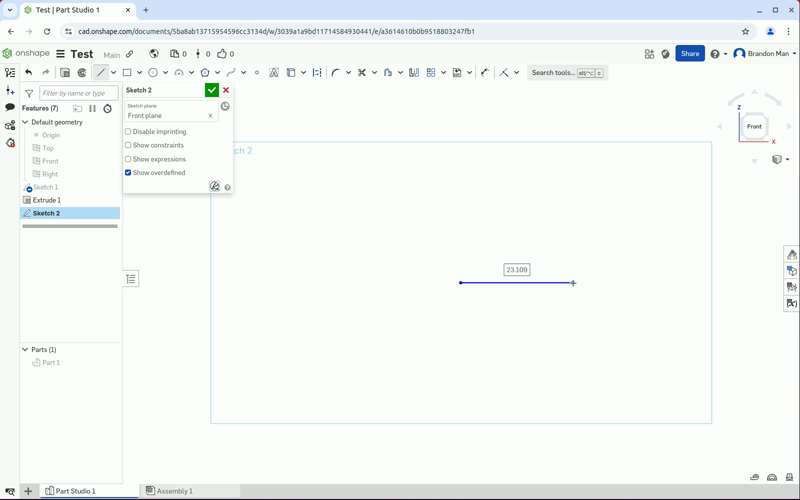
mouse_move(460, 208)
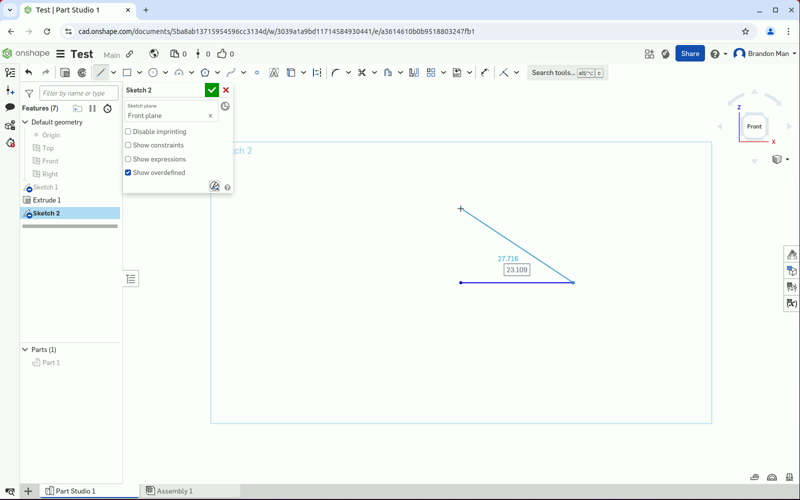
click(460, 208)
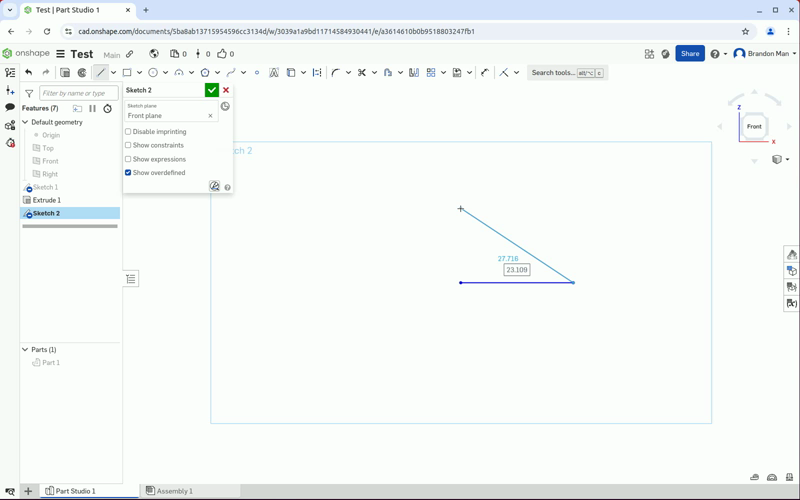
key_up(shift)
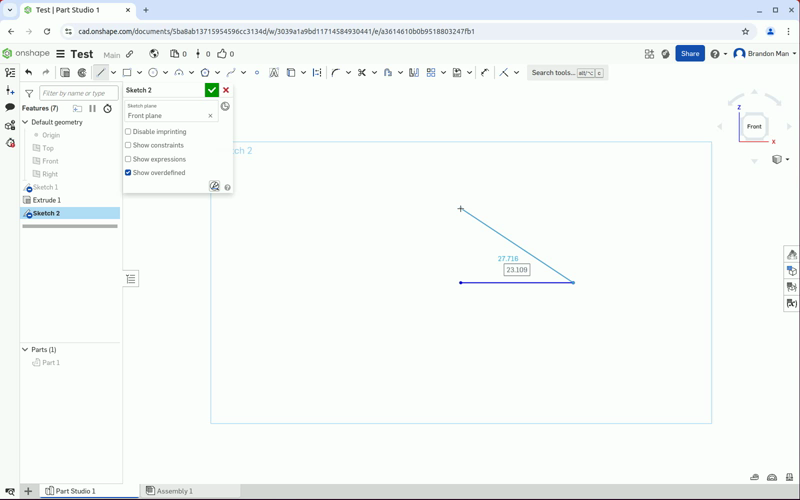
key_down(shift)
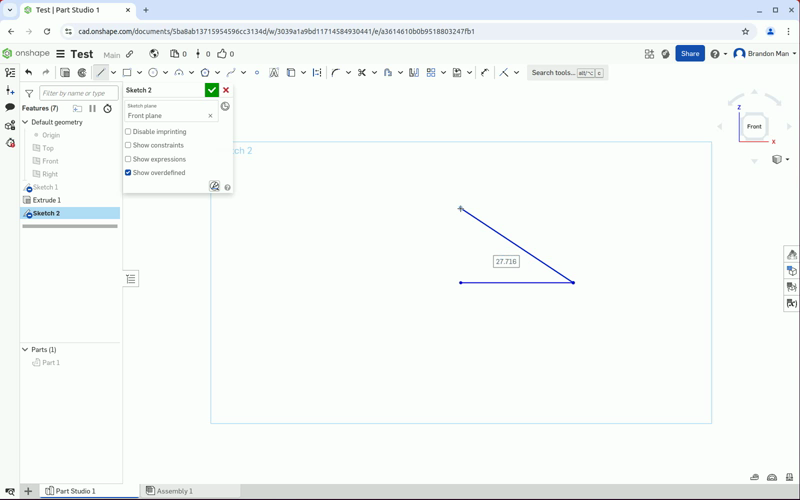
mouse_move(460, 282)
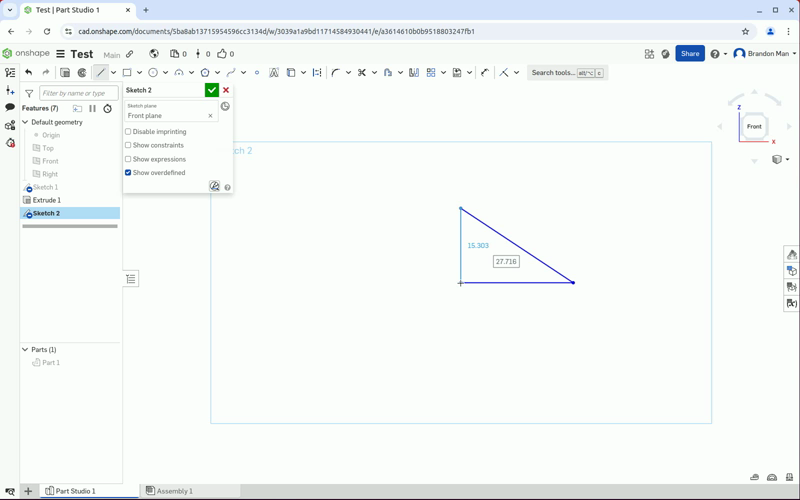
key_up(shift)
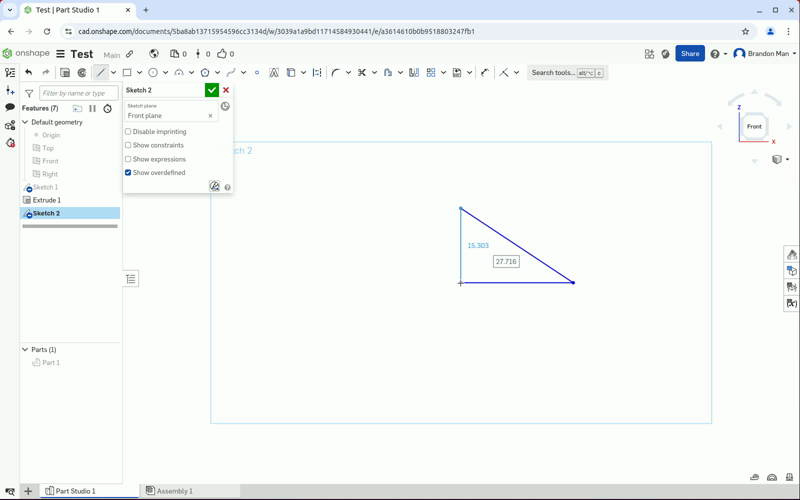
click(460, 282)
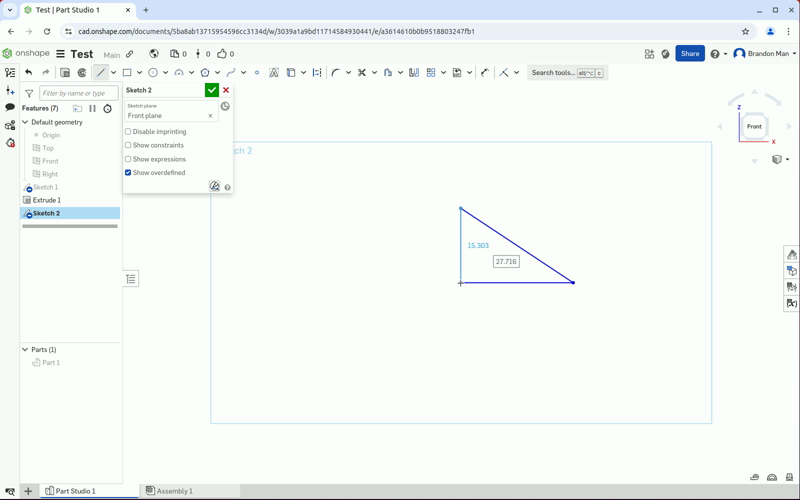
key(esc)
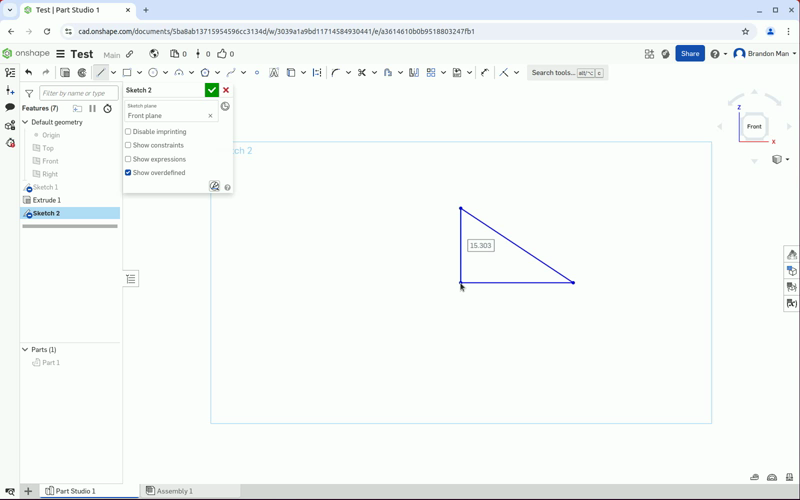
mouse_move(463, 226)
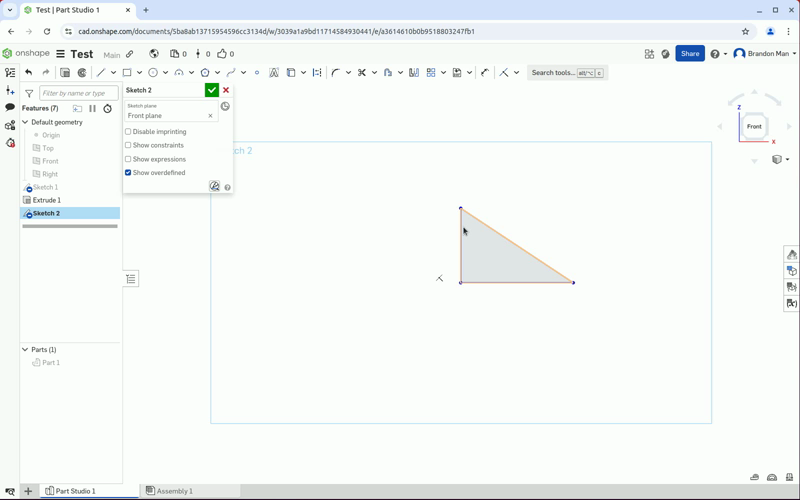
click(463, 226)
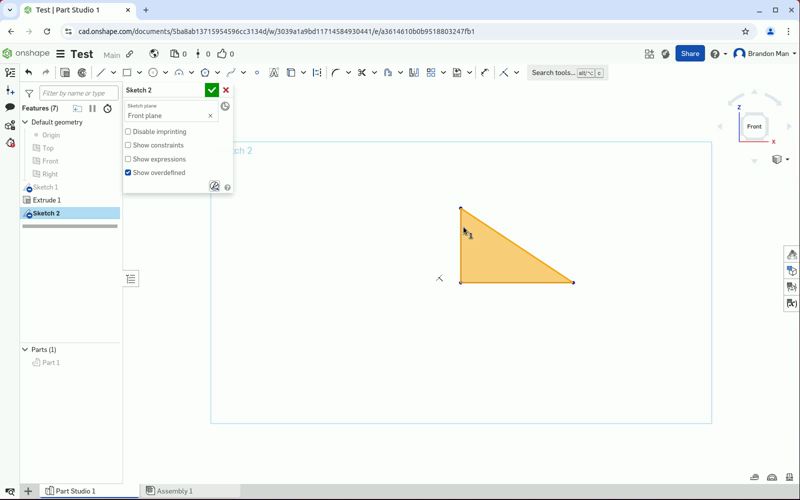
mouse_move(73, 352)
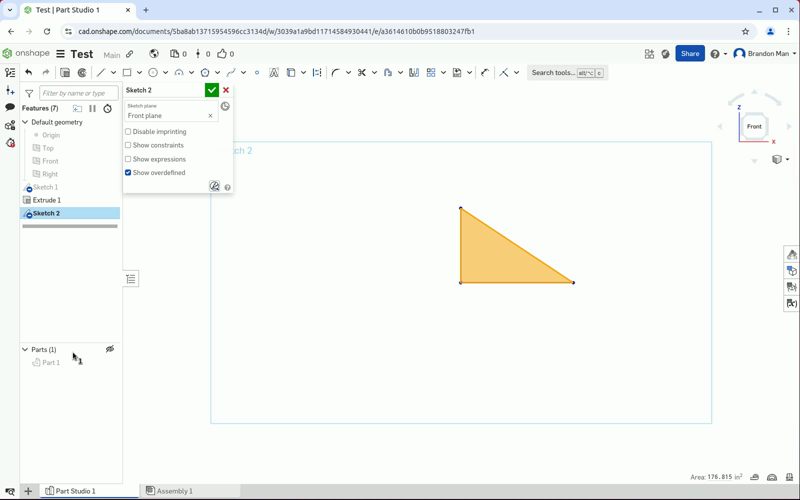
key(shift+y)
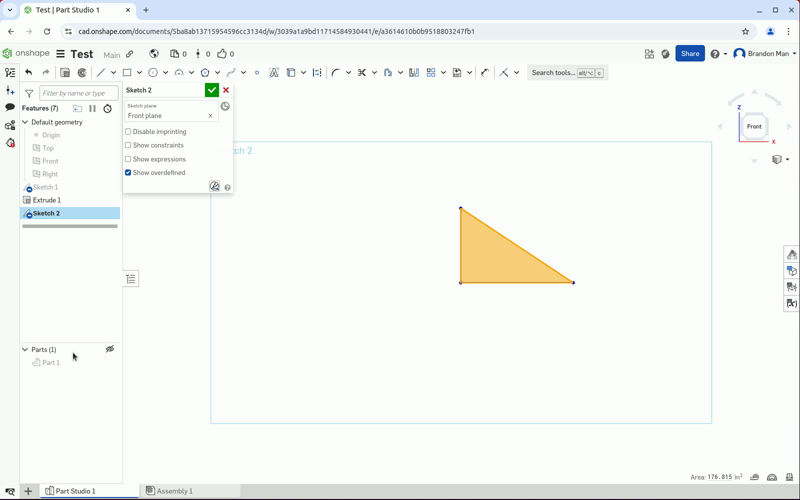
key(shift+e)
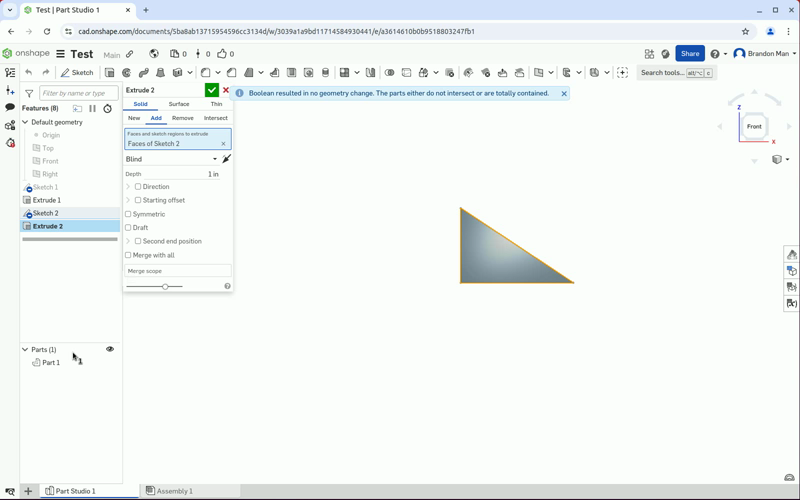
mouse_move(143, 106)
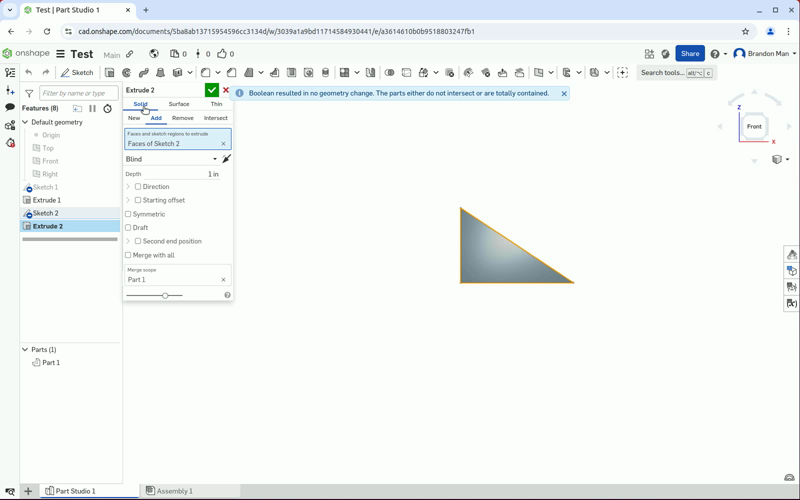
click(143, 106)
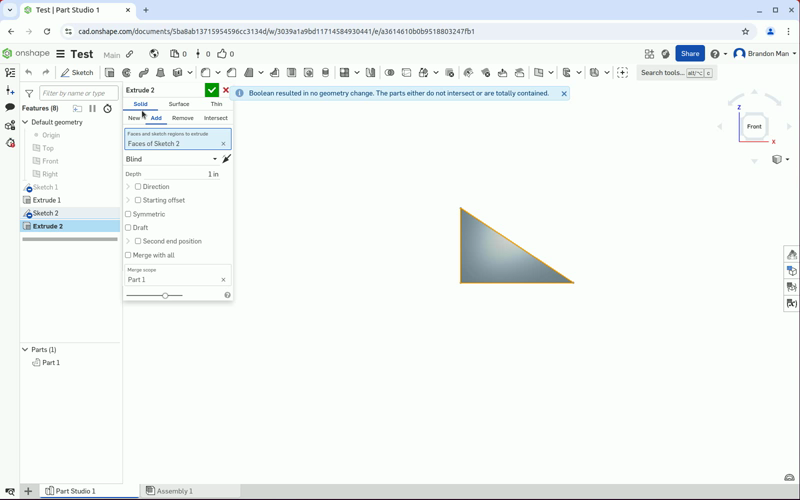
mouse_move(137, 120)
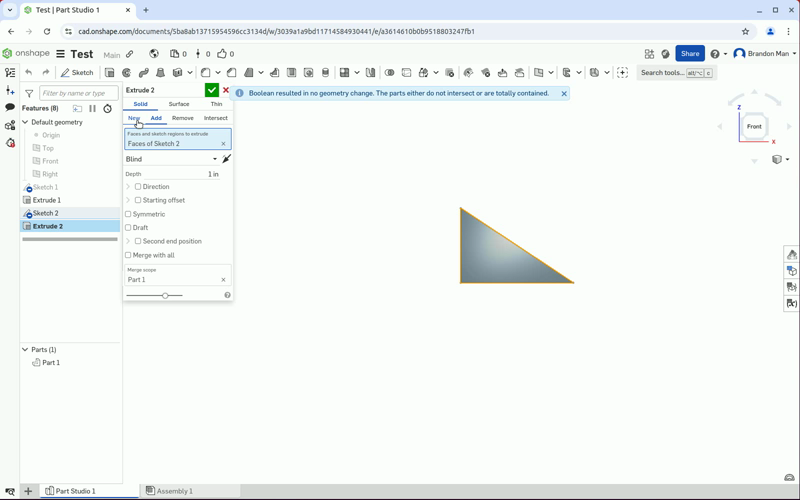
click(137, 120)
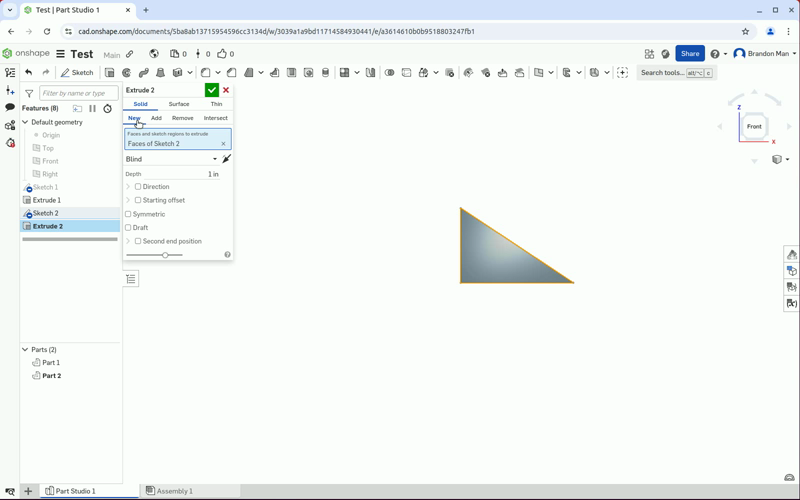
key(tab, 4)
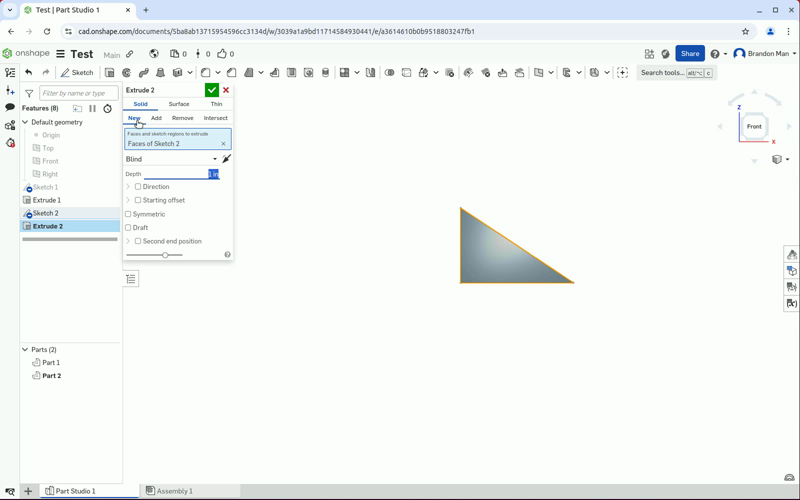
text(7.703)
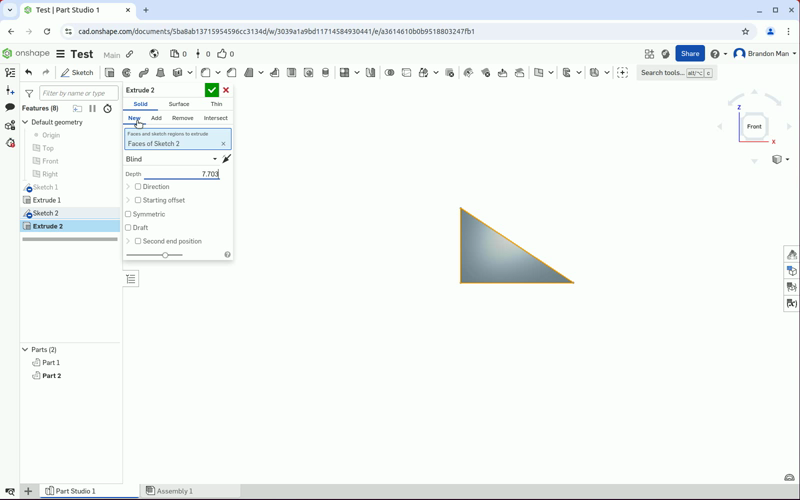
key(enter)
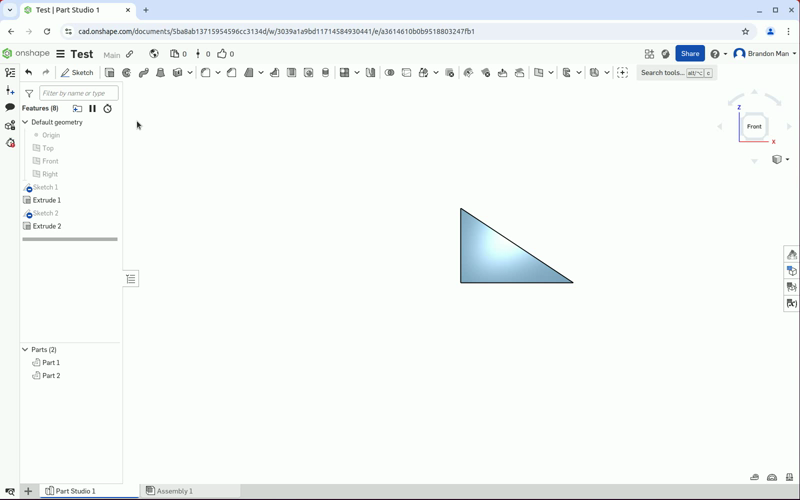
key(shift+h)
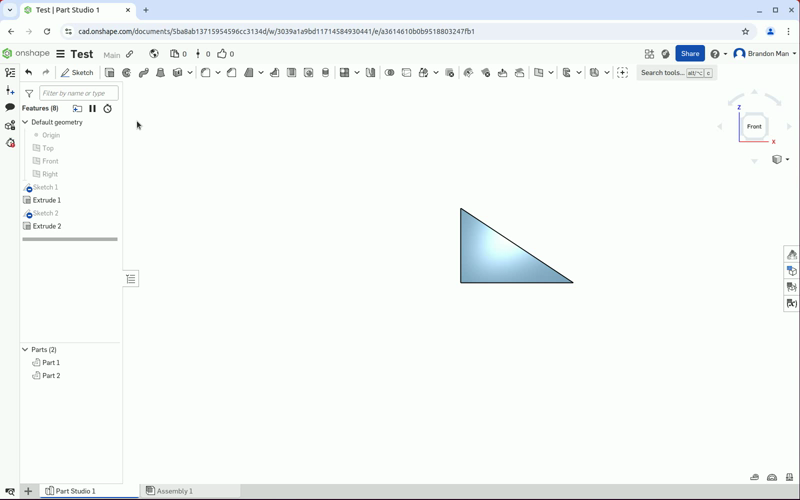
key(shift+h)
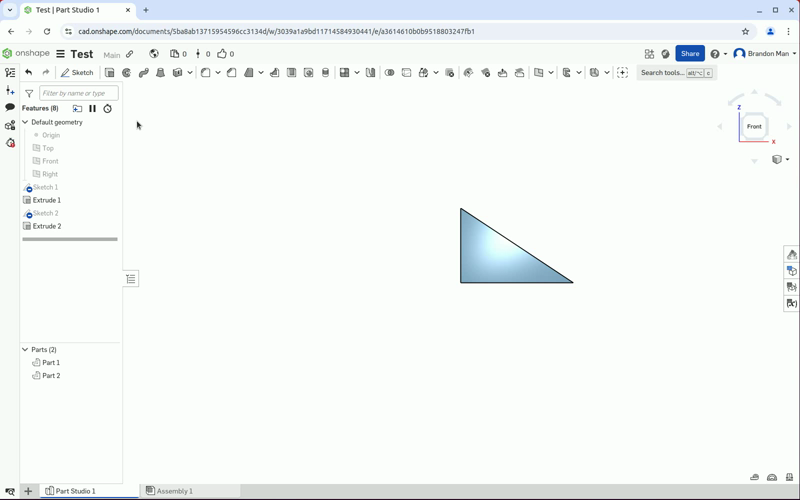
mouse_move(73, 189)
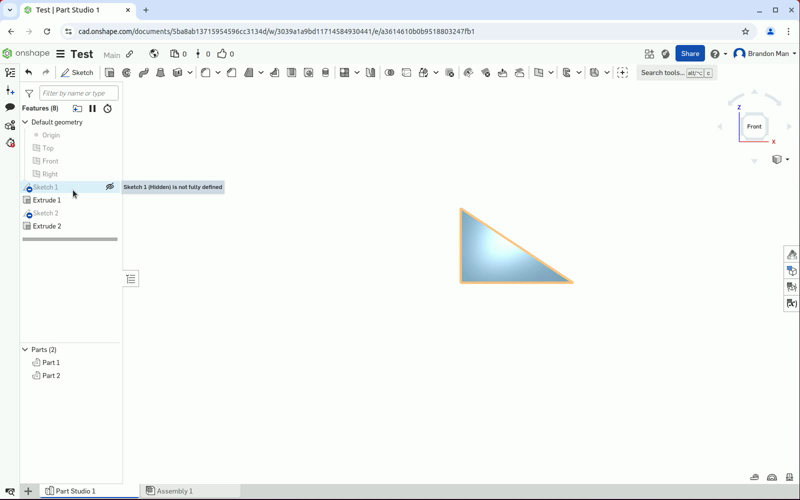
click(73, 189)
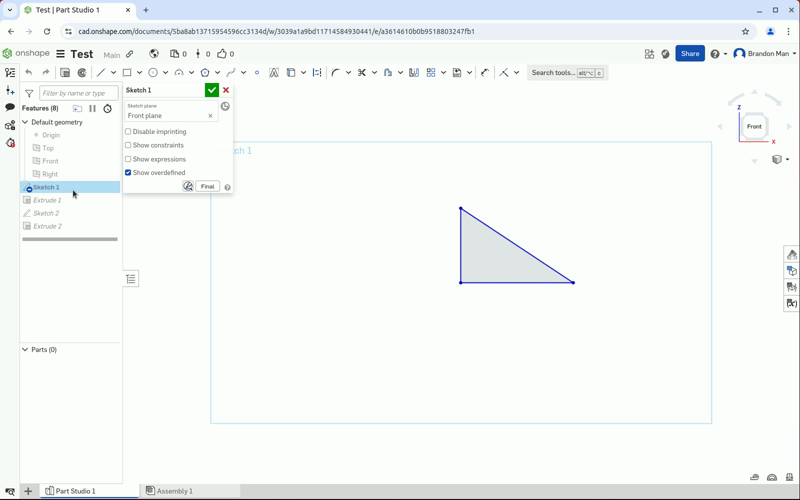
mouse_move(229, 92)
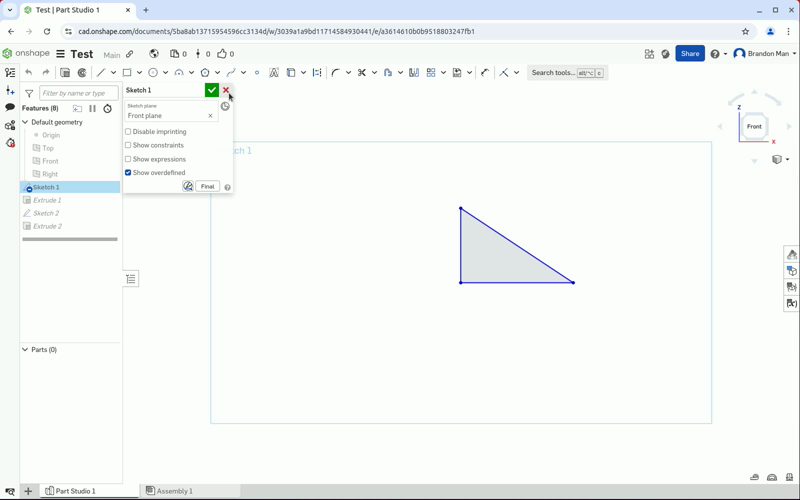
click(229, 92)
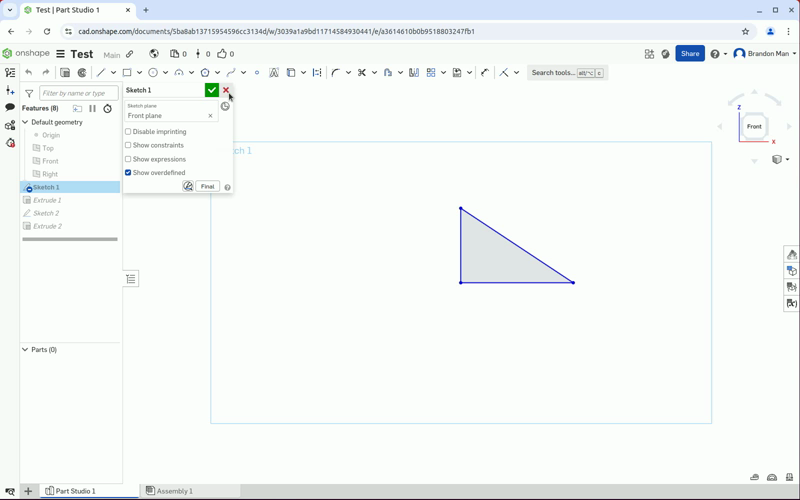
key(shift+s)
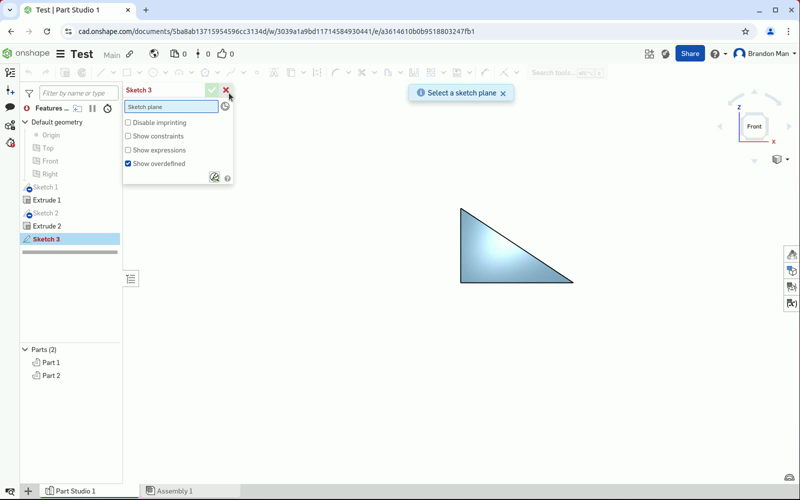
mouse_move(73, 163)
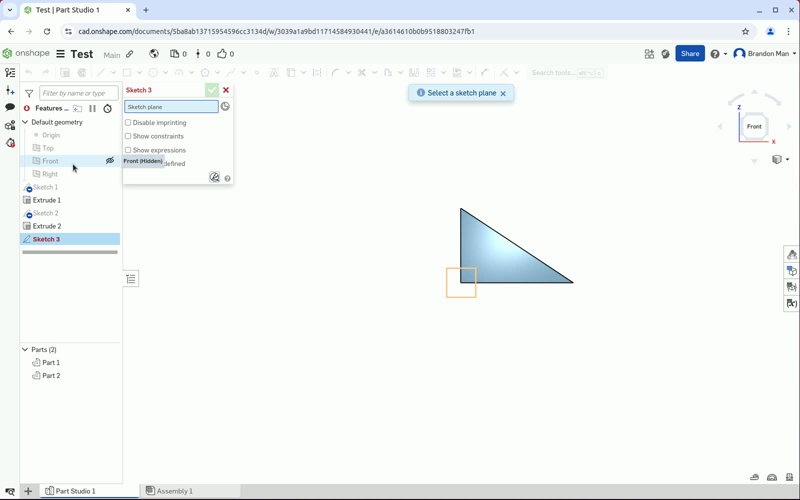
click(73, 163)
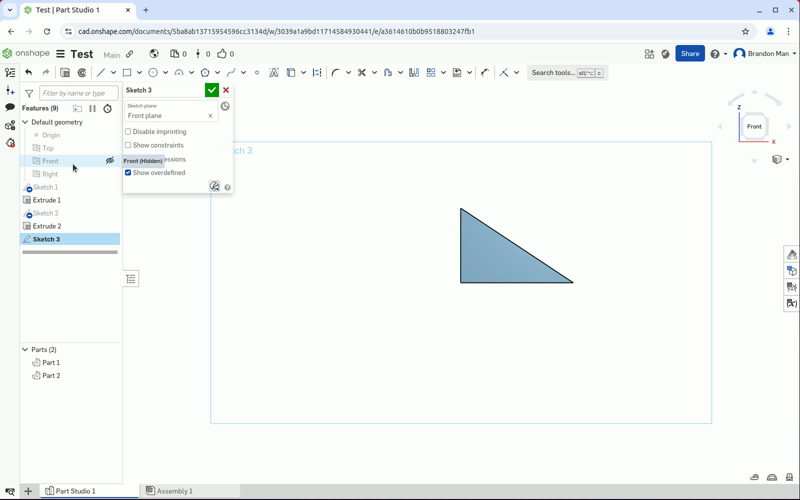
mouse_move(73, 352)
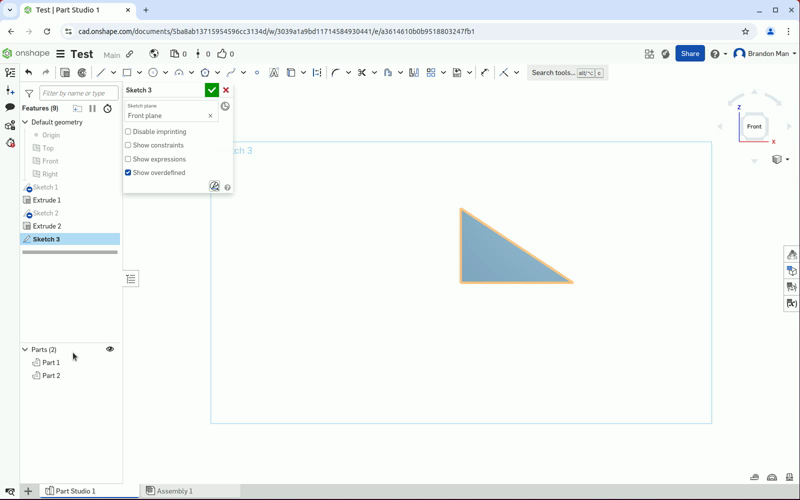
key(y)
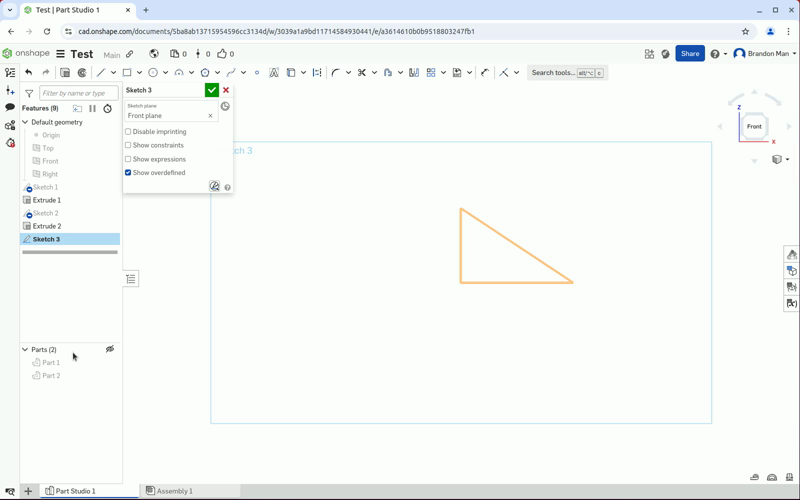
key(l)
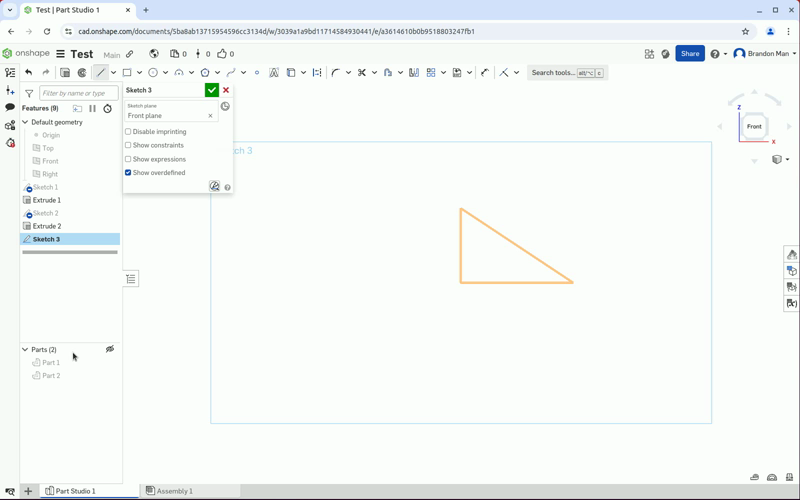
key_down(shift)
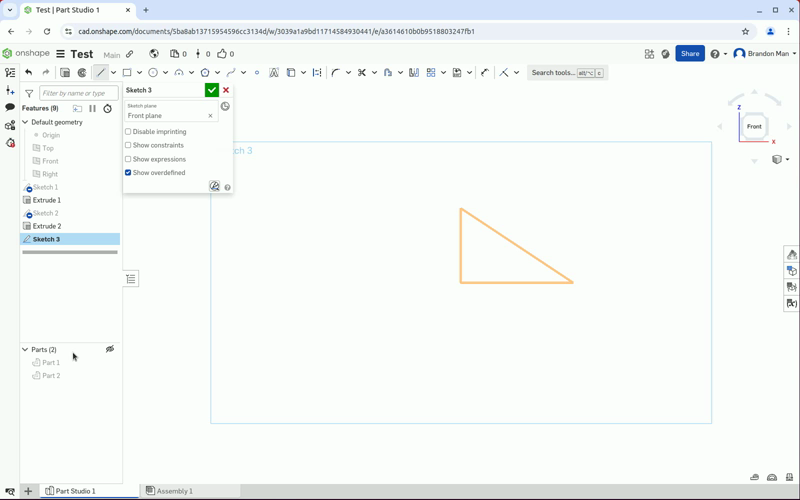
mouse_move(460, 282)
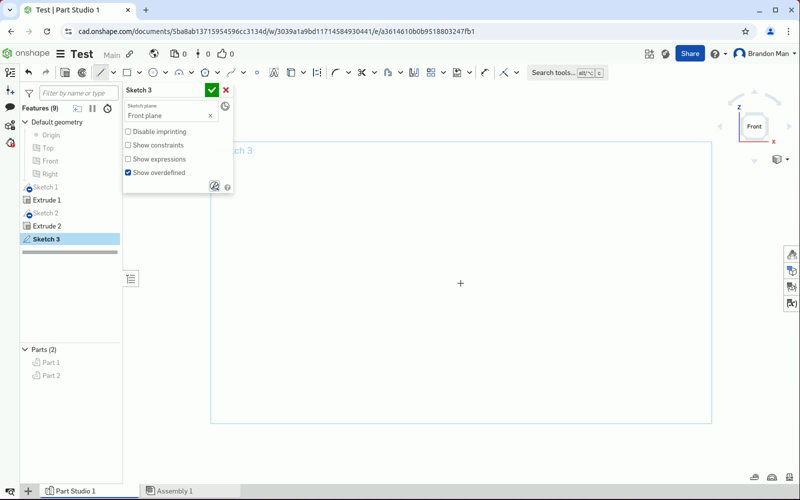
click(460, 282)
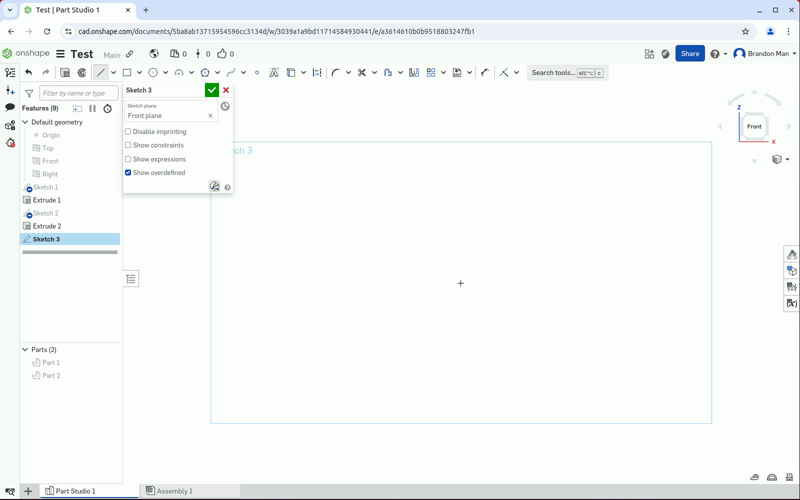
key_up(shift)
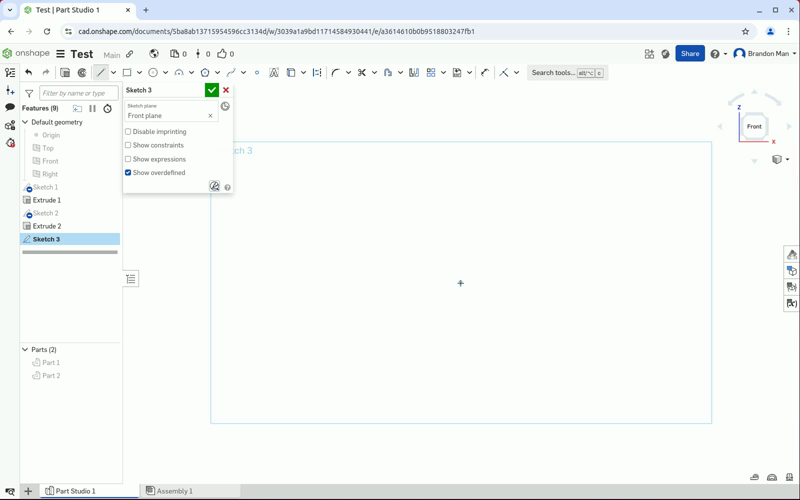
key_down(shift)
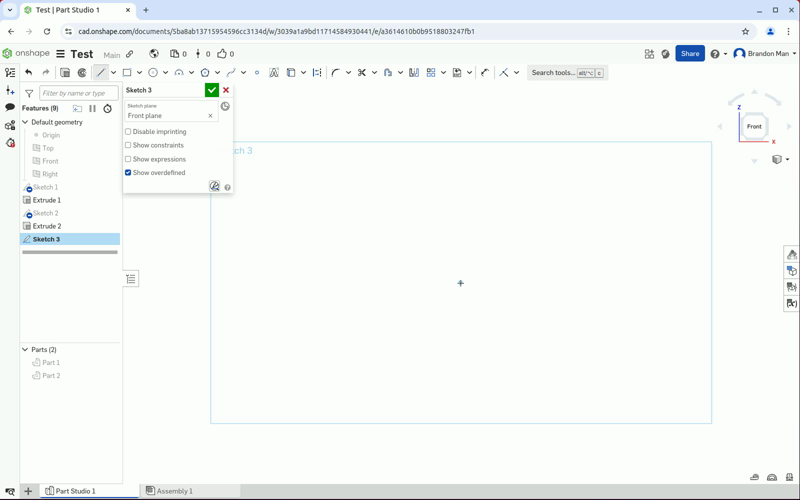
mouse_move(573, 282)
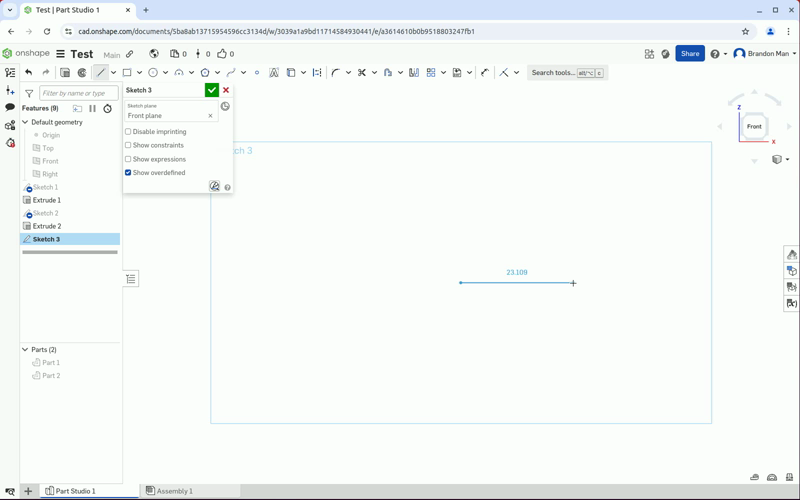
click(573, 282)
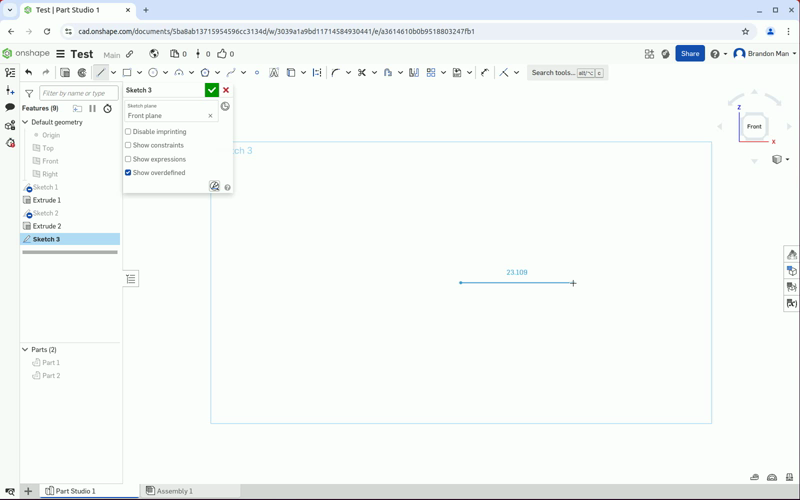
key_up(shift)
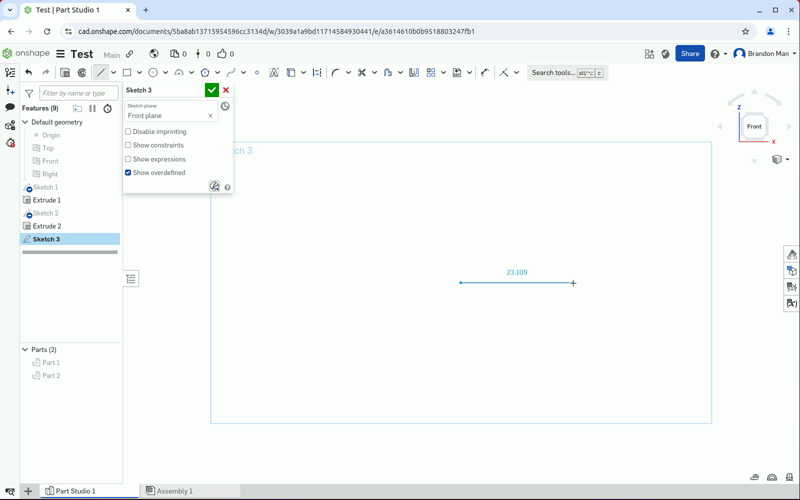
key_down(shift)
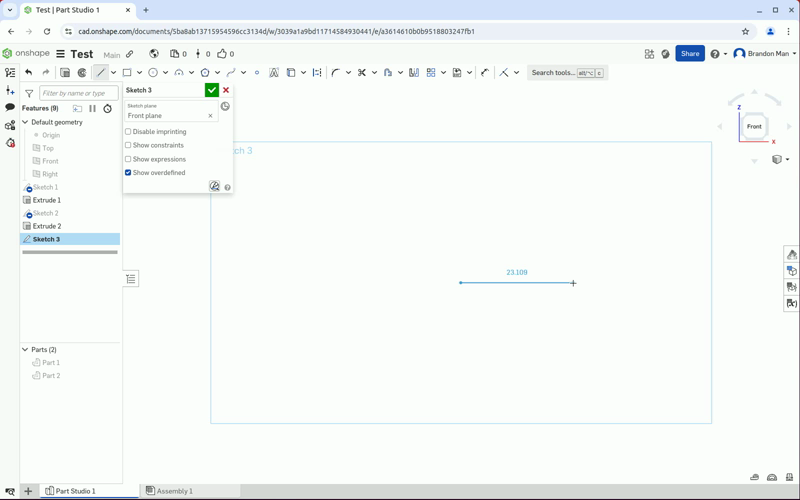
mouse_move(589, 282)
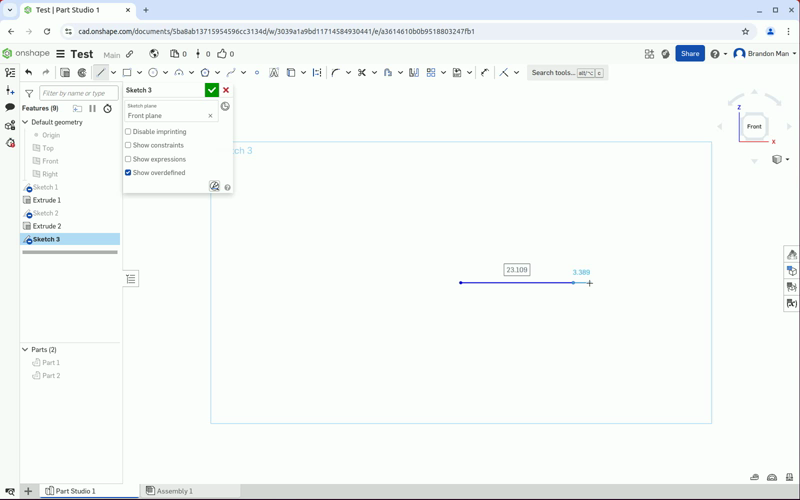
mouse_move(573, 245)
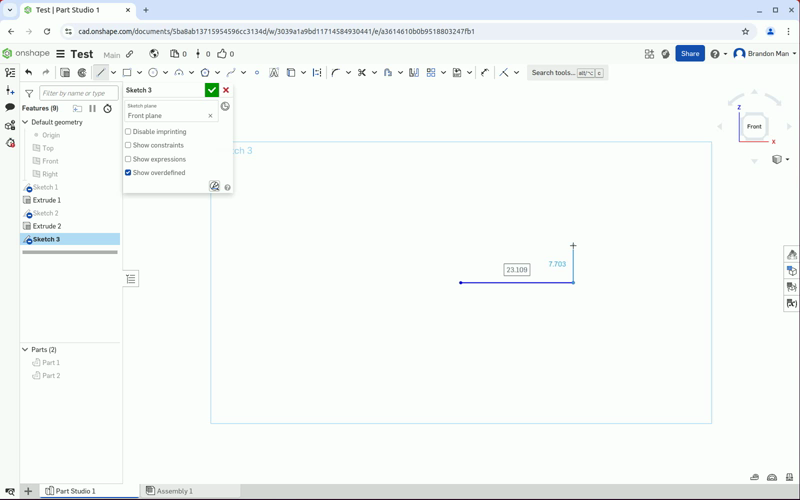
click(573, 245)
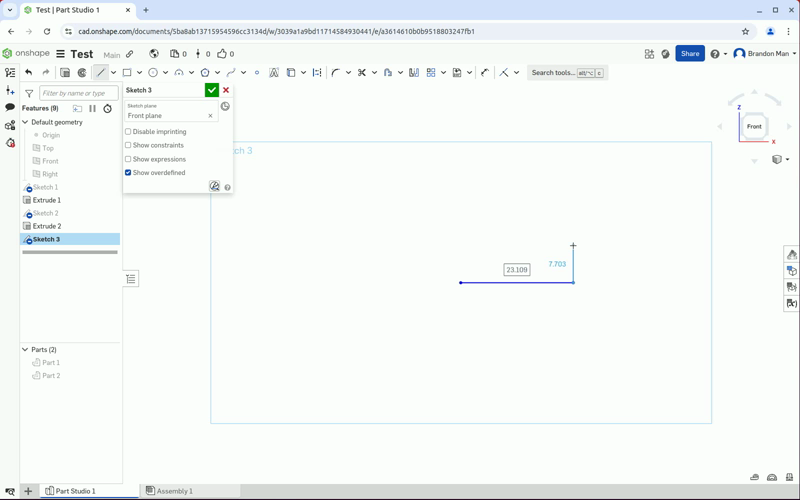
key_up(shift)
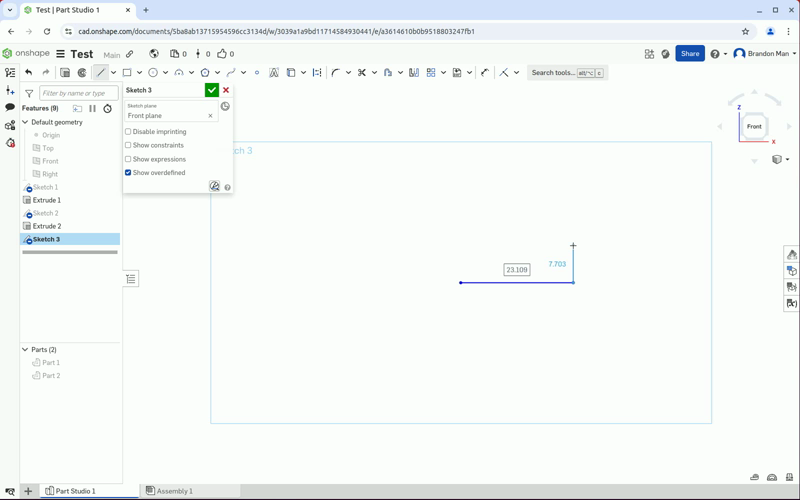
key_down(shift)
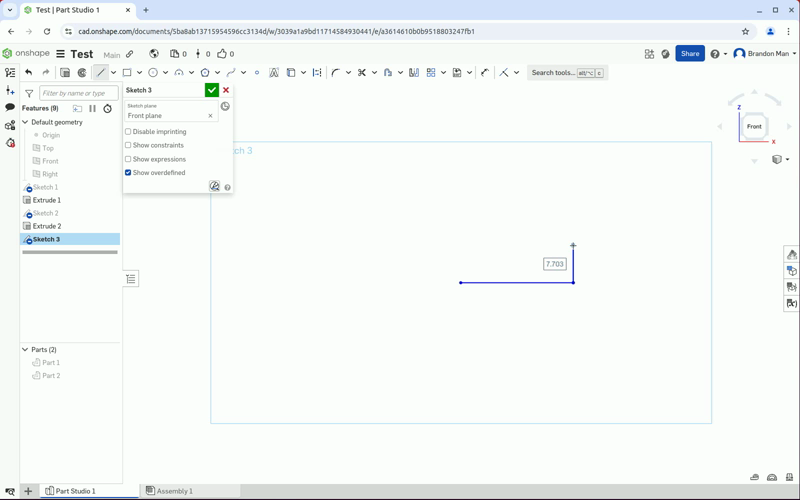
mouse_move(589, 245)
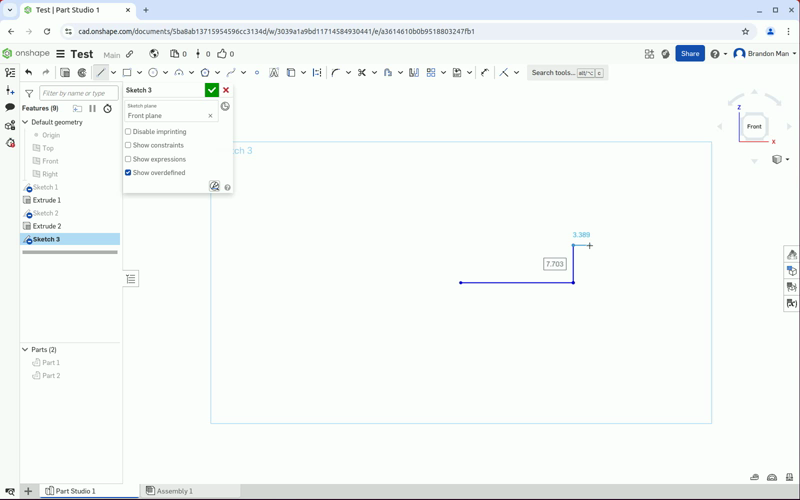
mouse_move(517, 245)
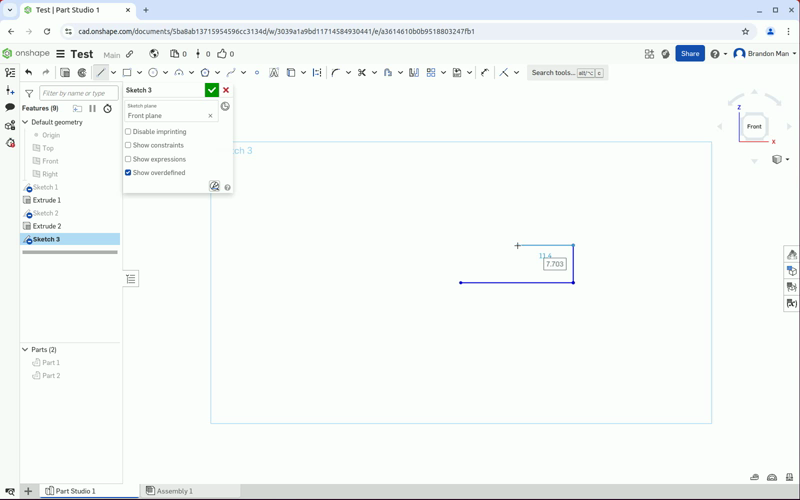
click(517, 245)
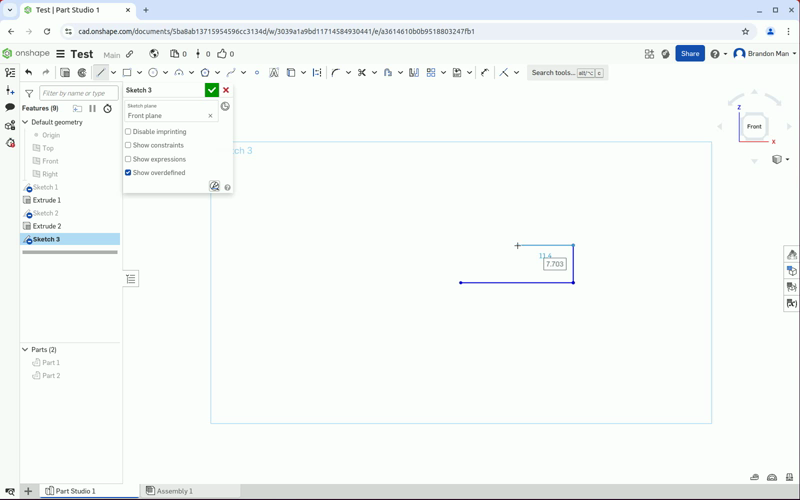
key_up(shift)
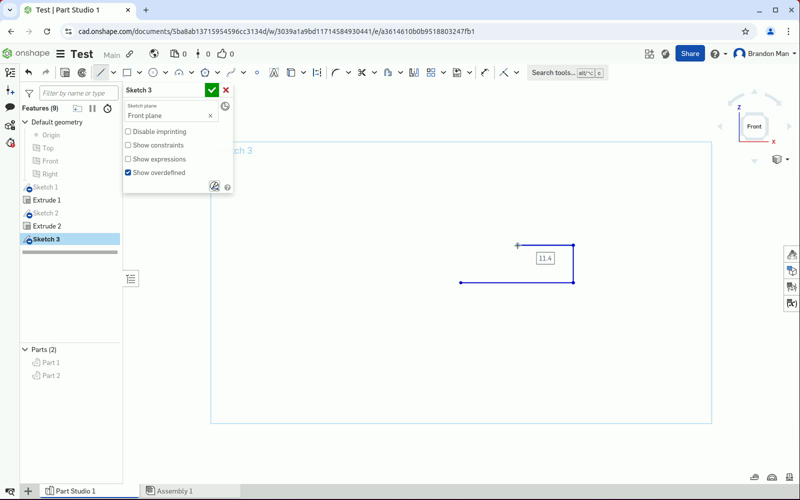
key_down(shift)
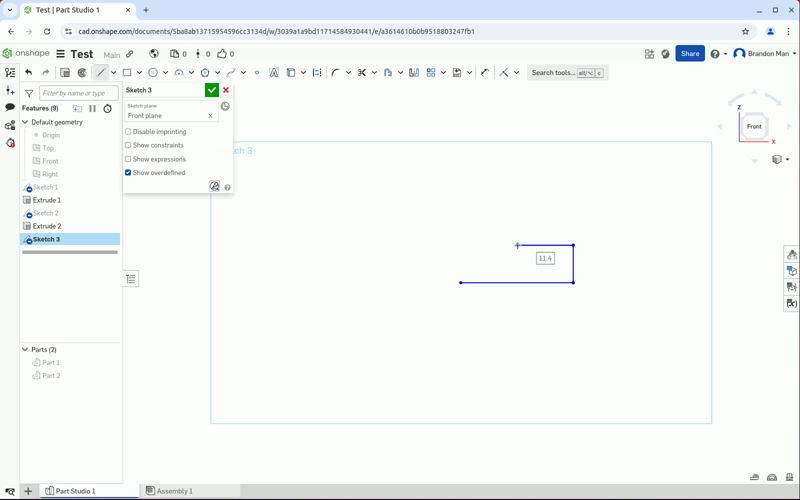
mouse_move(547, 245)
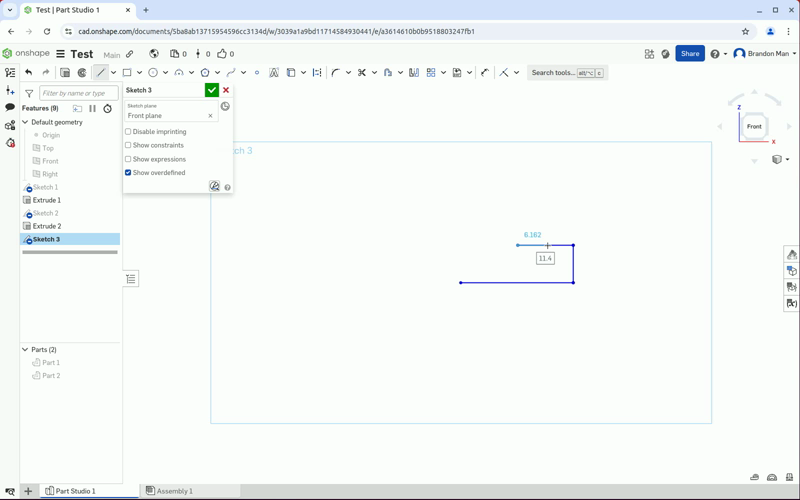
mouse_move(517, 208)
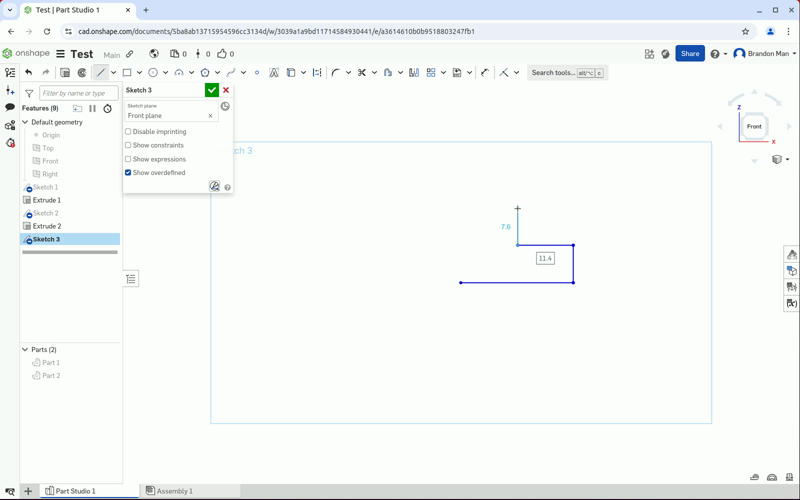
click(517, 208)
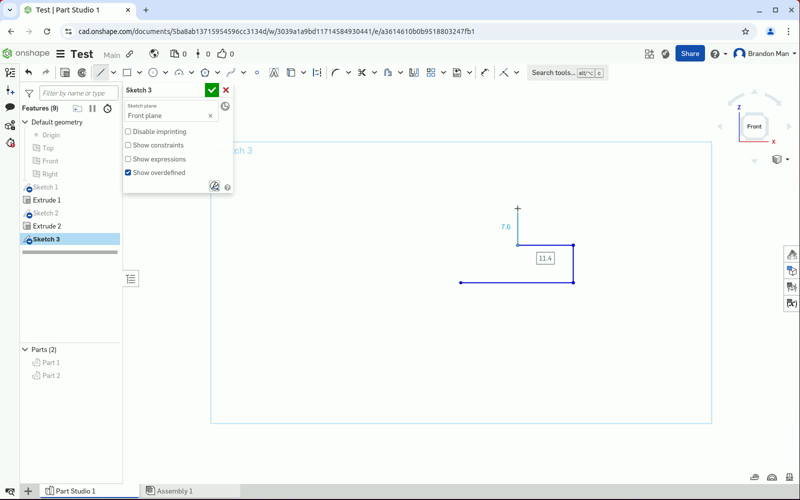
key_up(shift)
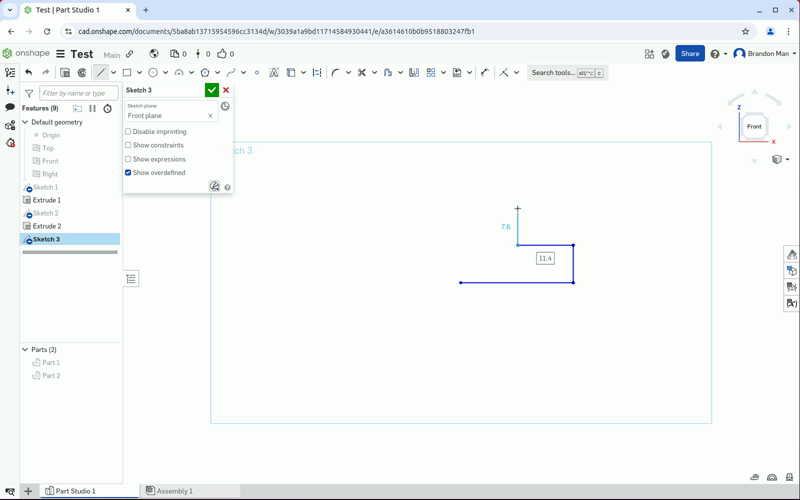
key_down(shift)
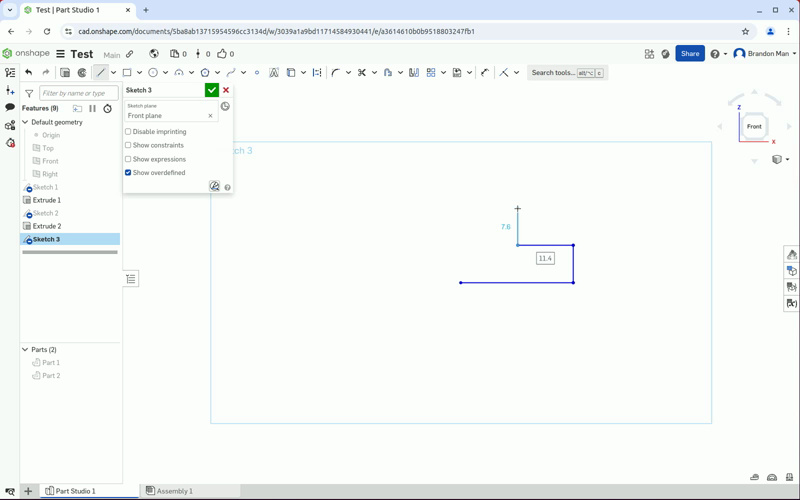
mouse_move(547, 208)
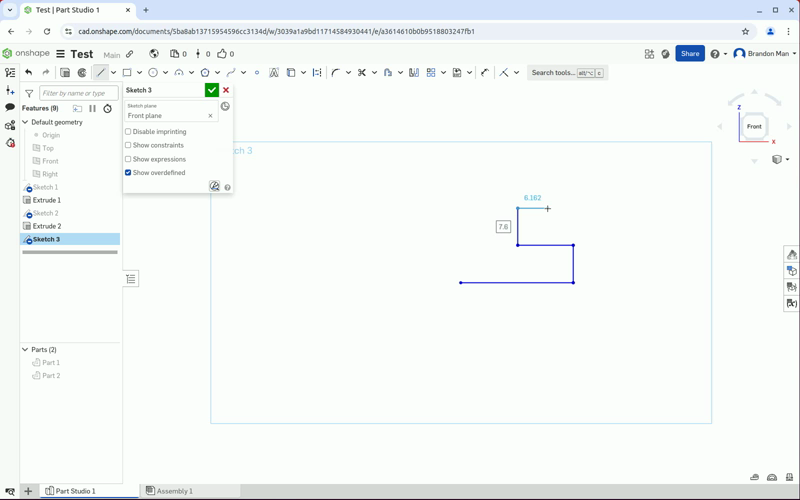
mouse_move(460, 208)
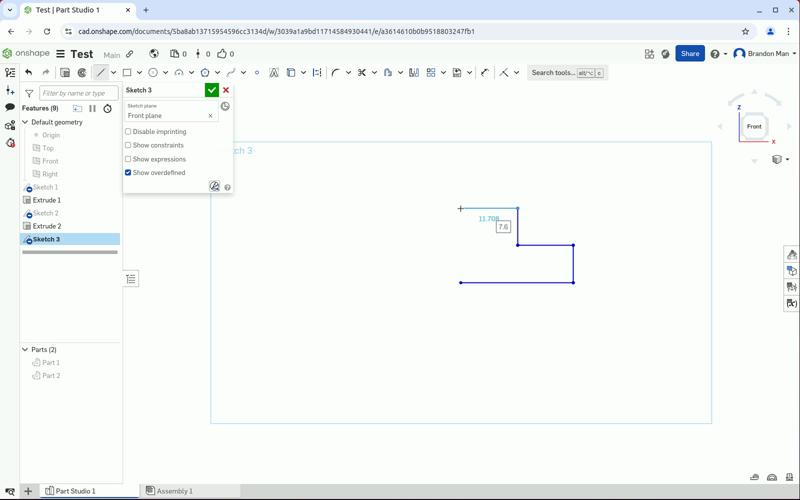
click(460, 208)
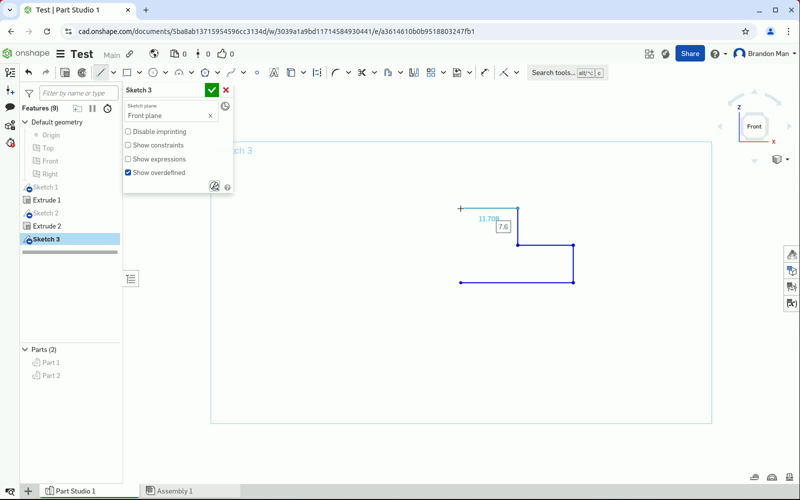
key_up(shift)
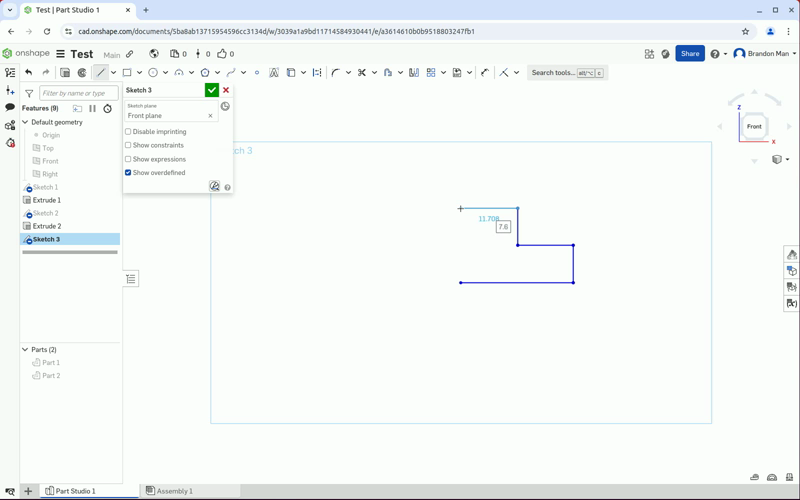
key_down(shift)
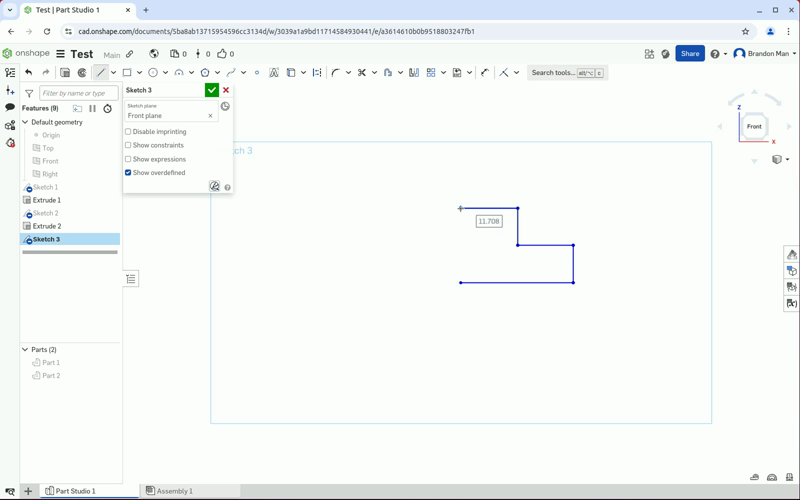
mouse_move(460, 282)
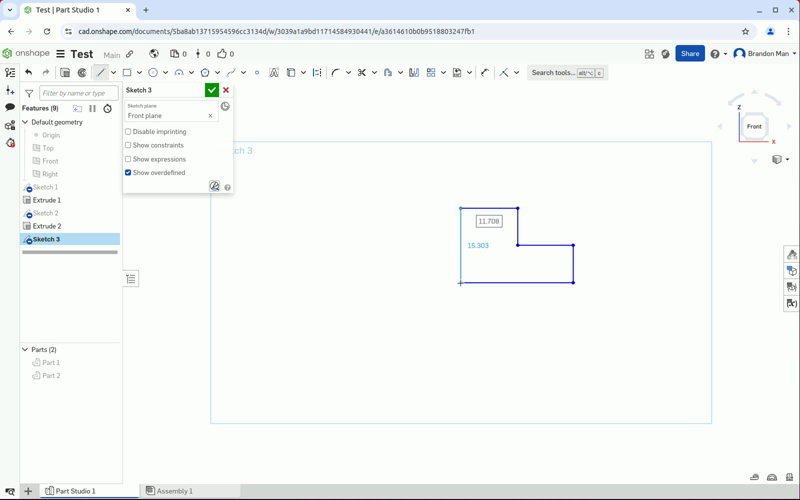
key_up(shift)
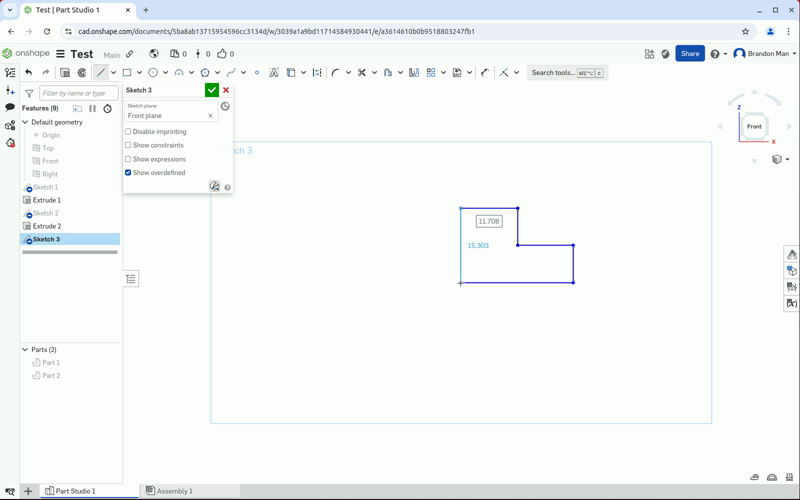
click(460, 282)
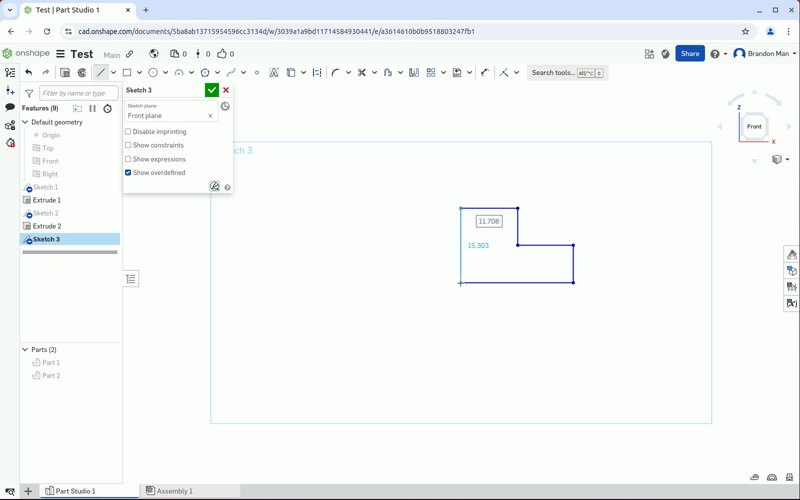
key(esc)
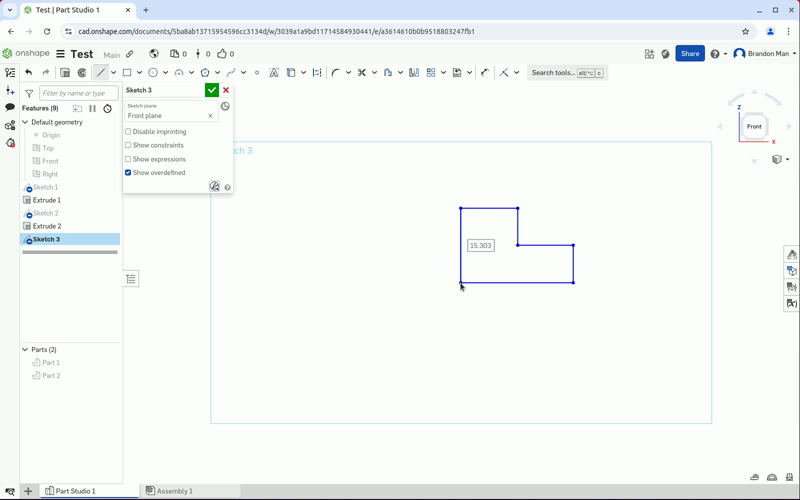
mouse_move(470, 261)
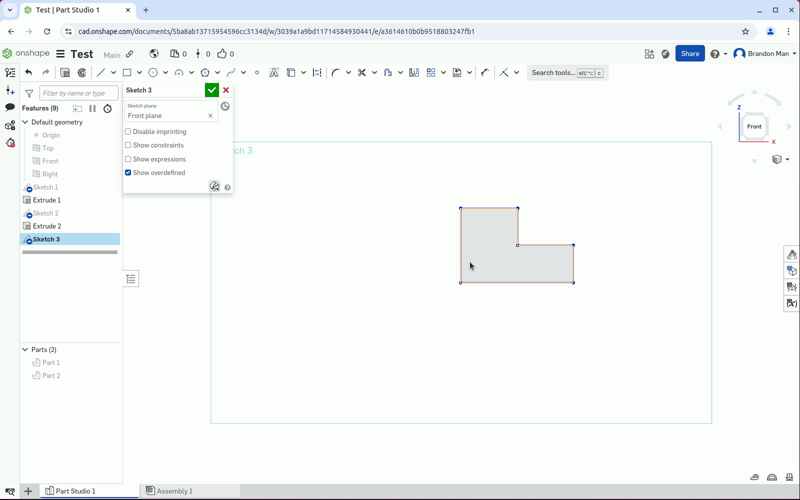
click(470, 261)
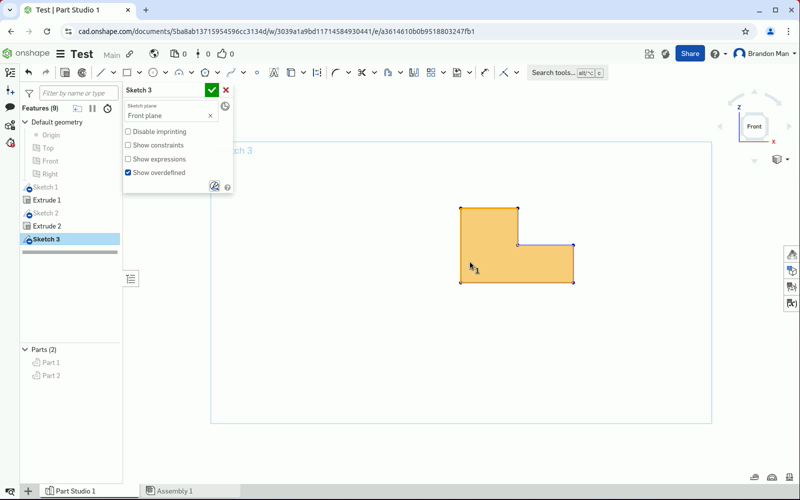
mouse_move(73, 352)
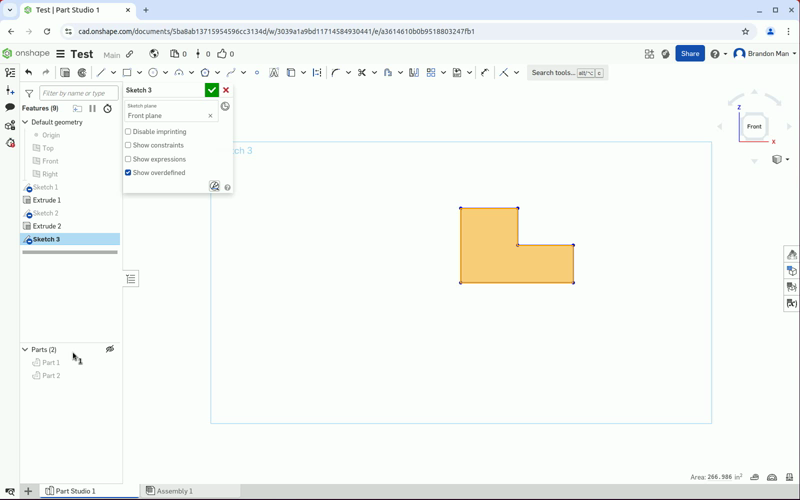
key(shift+y)
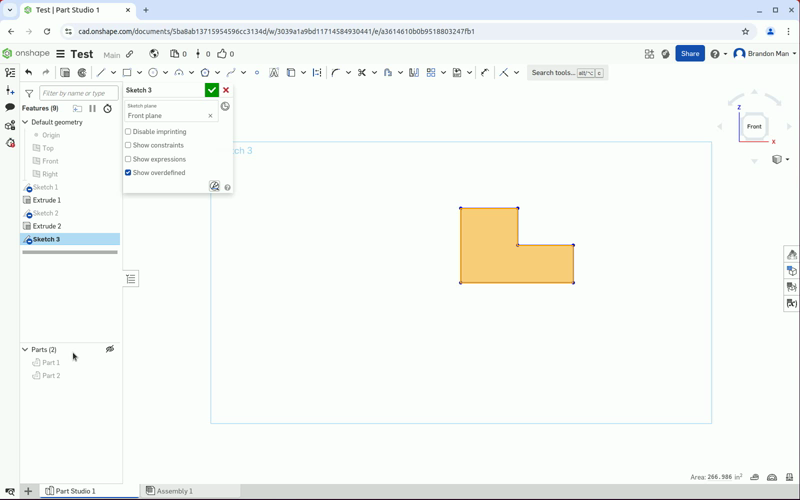
key(shift+e)
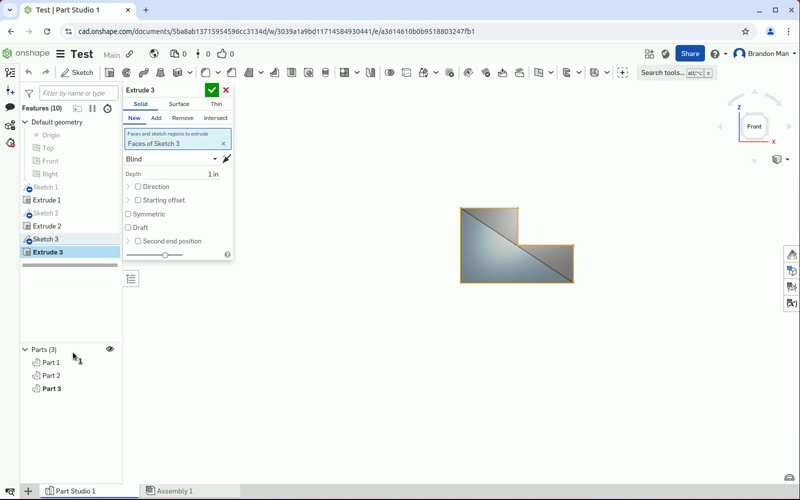
mouse_move(143, 106)
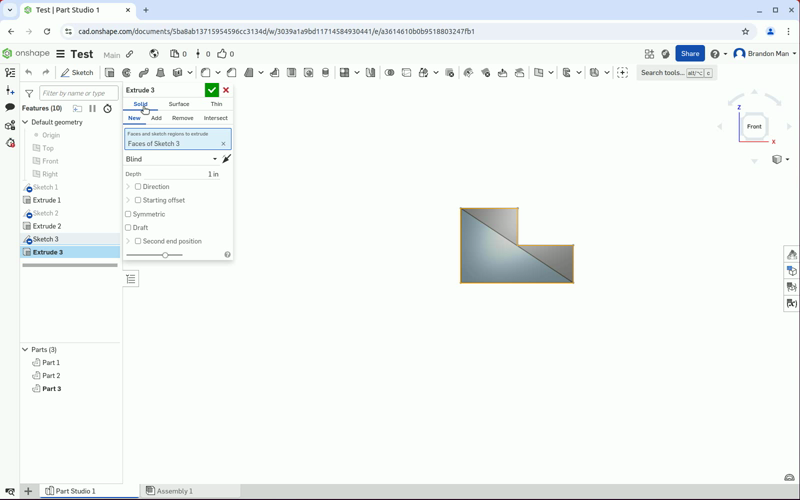
click(143, 106)
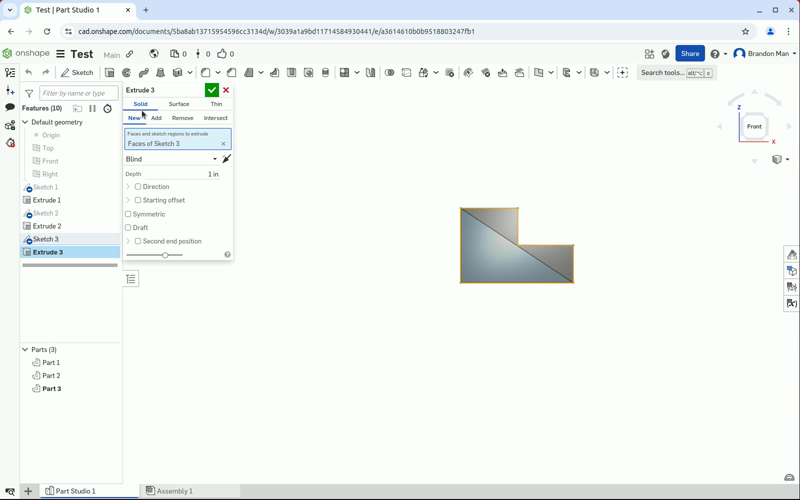
mouse_move(137, 120)
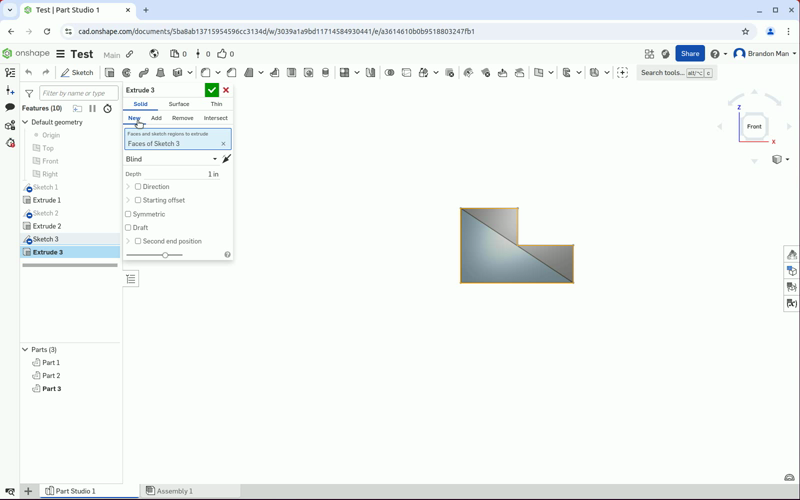
click(137, 120)
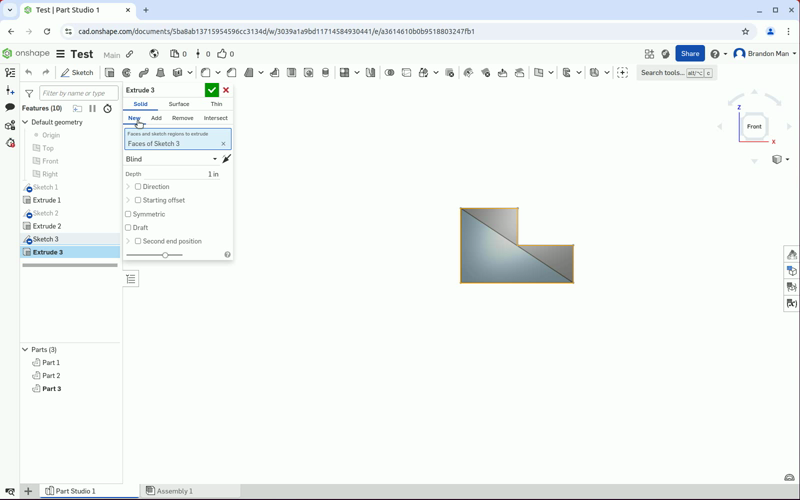
key(tab, 4)
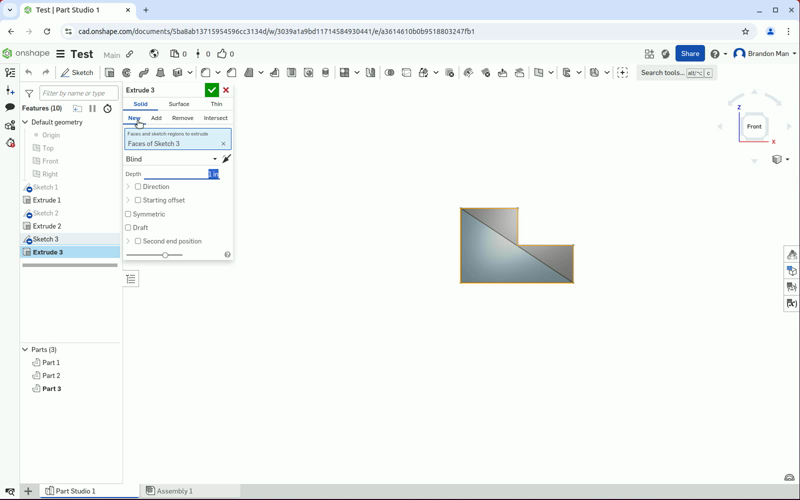
text(-7.703)
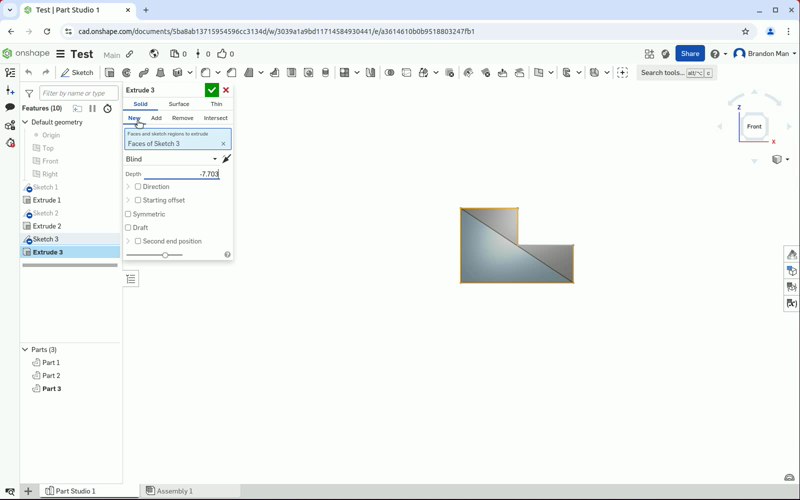
key(enter)
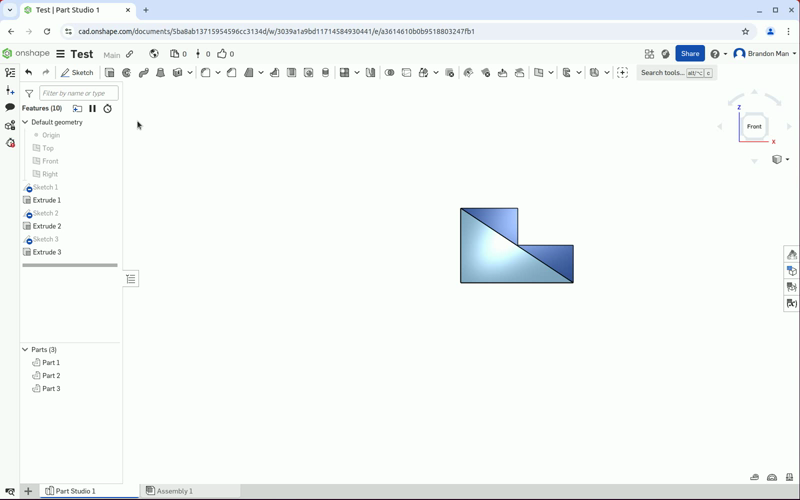
key(shift+h)
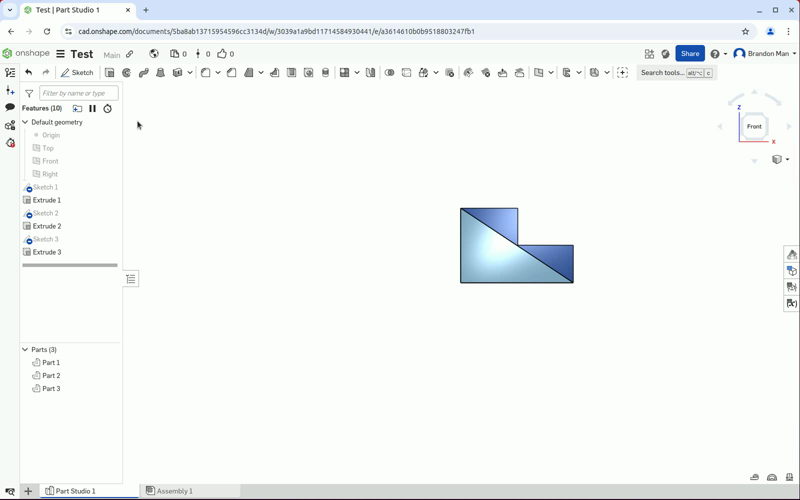
key(shift+h)
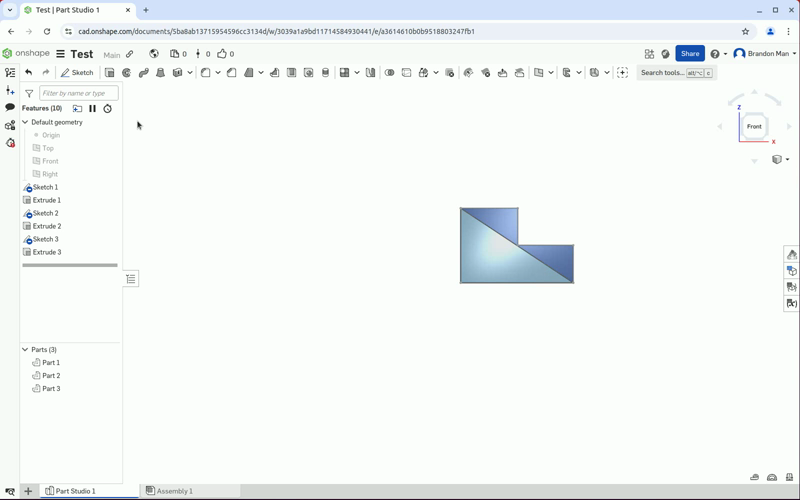
key(shift+7)
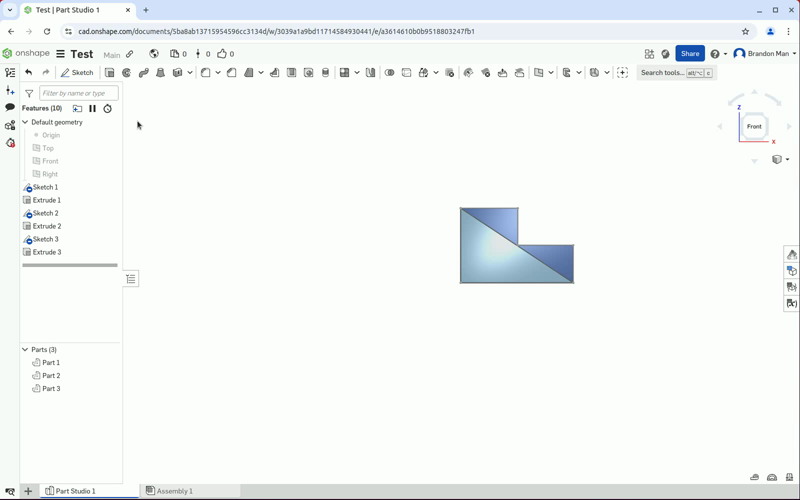
key(left, 2)
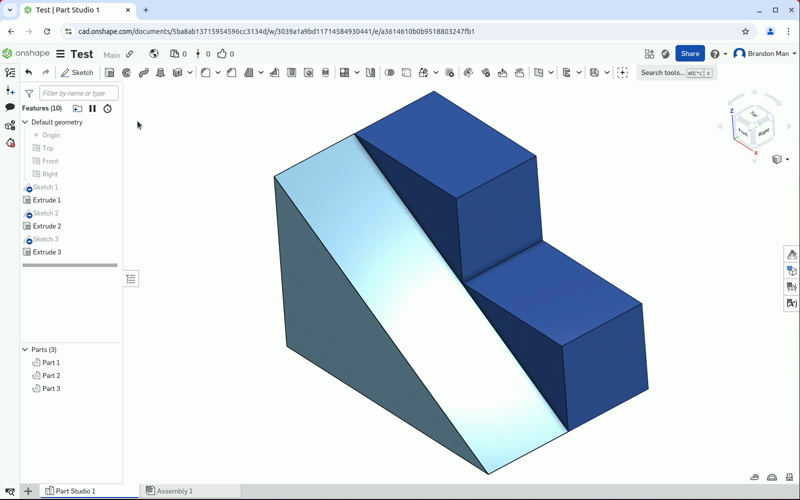
key(down, 2)
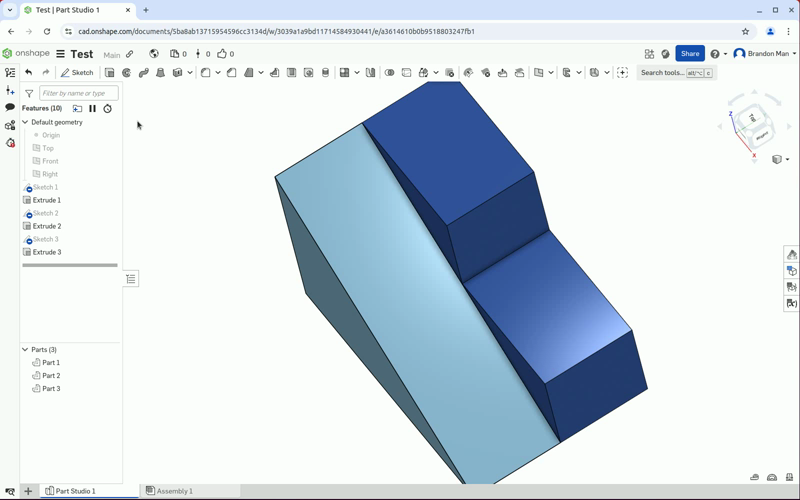
key(up, 2)
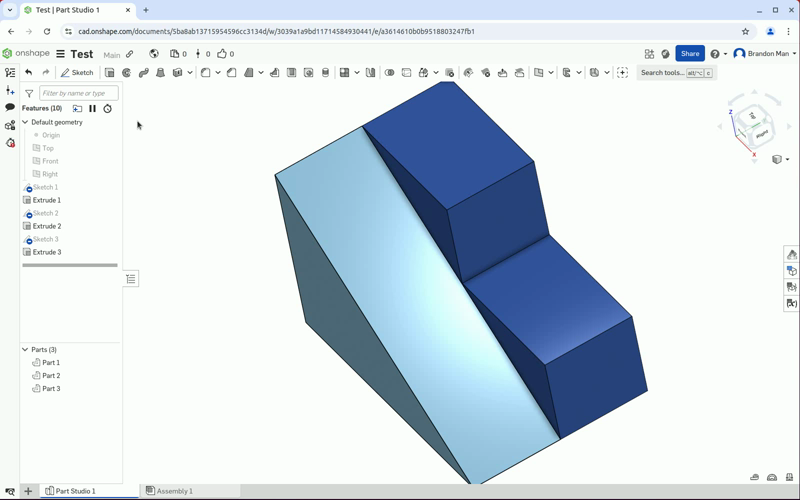
key(right, 2)
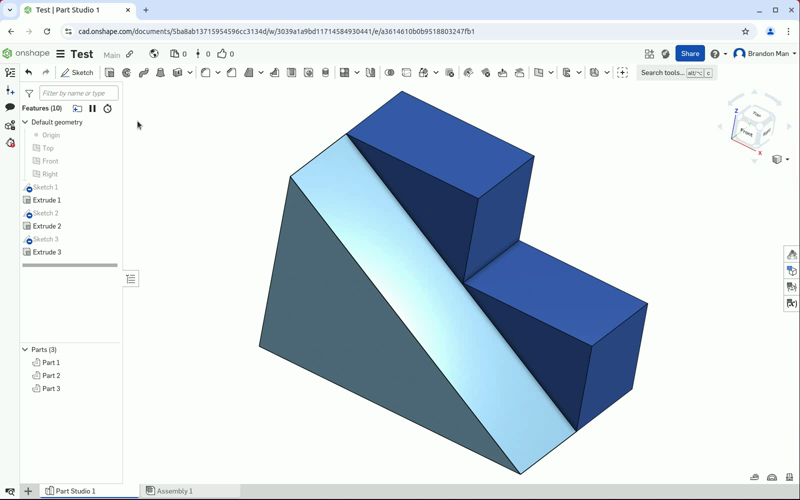
mouse_move(73, 189)
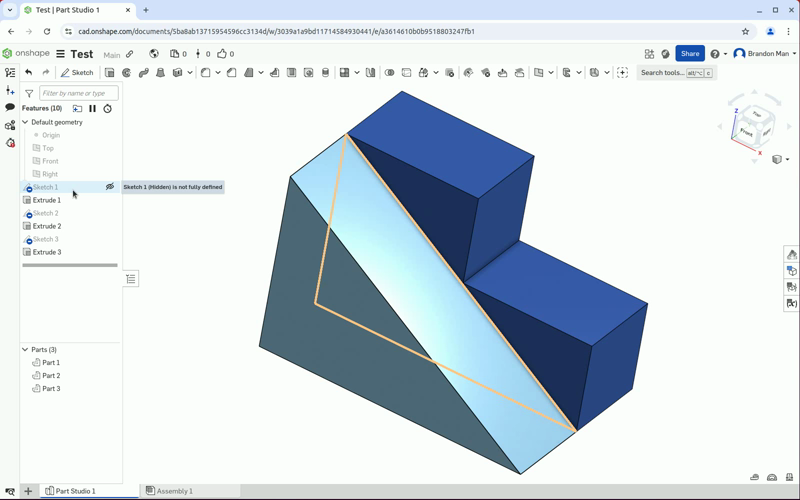
click(73, 189)